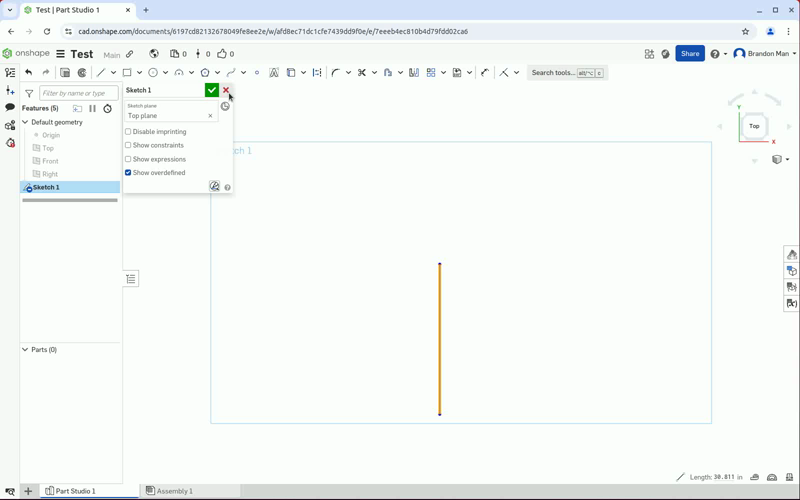
key(shift+h)
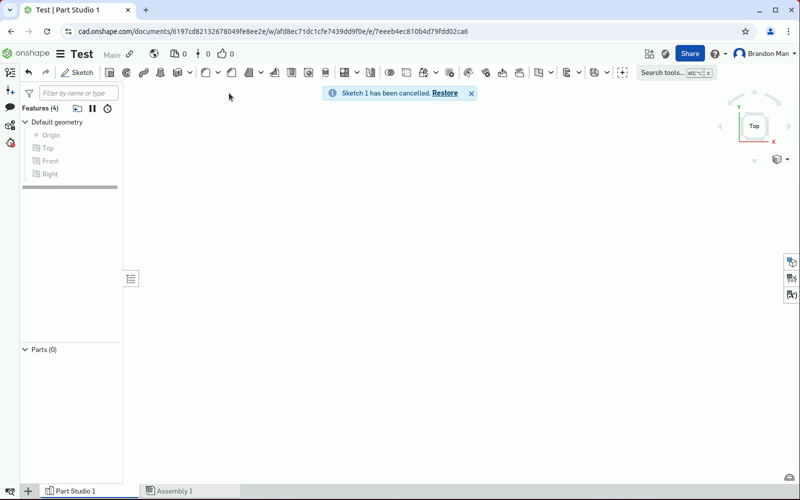
mouse_move(73, 352)
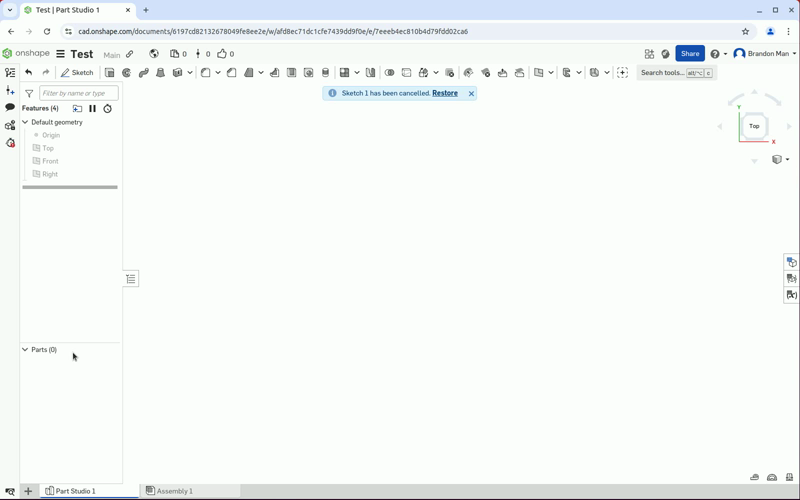
key(y)
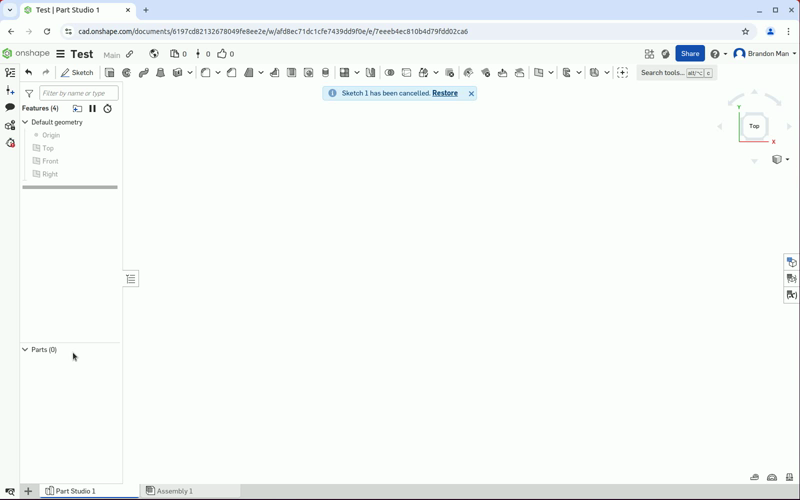
key(shift+p)
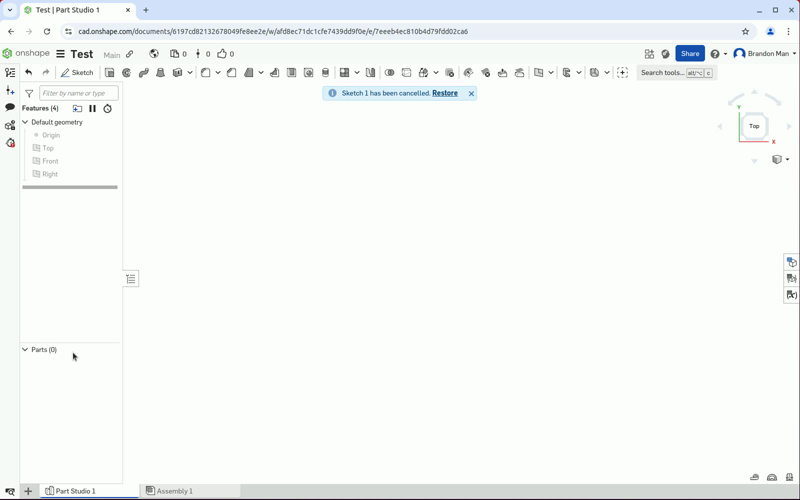
key(space)
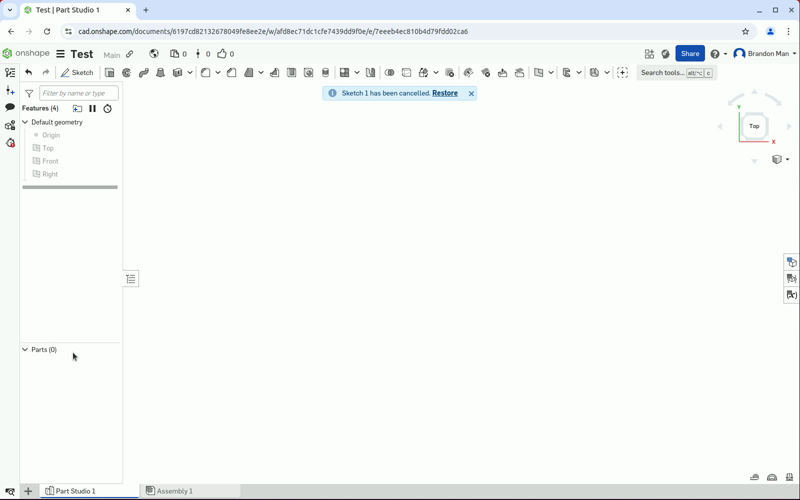
key_down(shift)
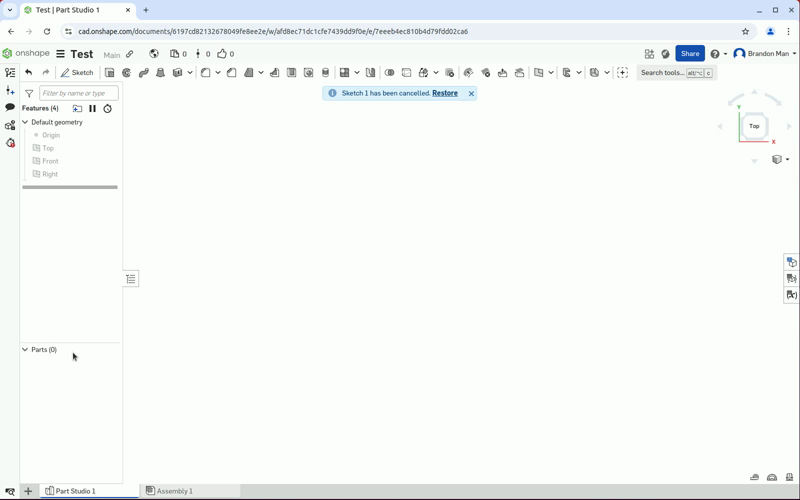
key(up)
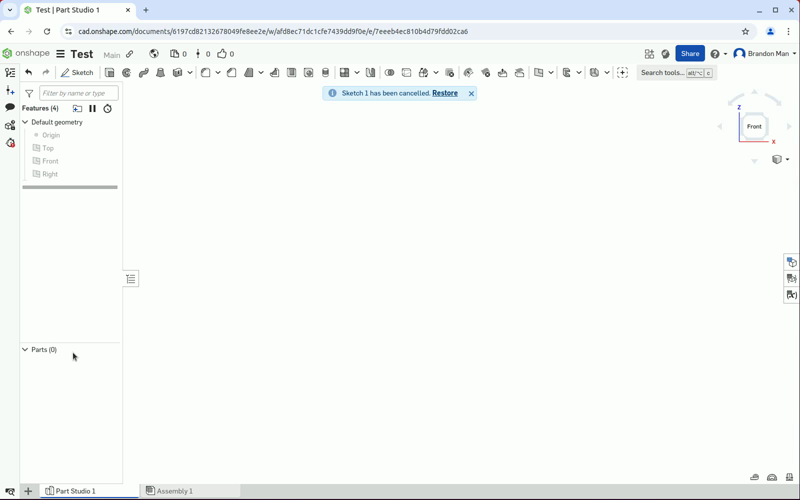
key_up(shift)
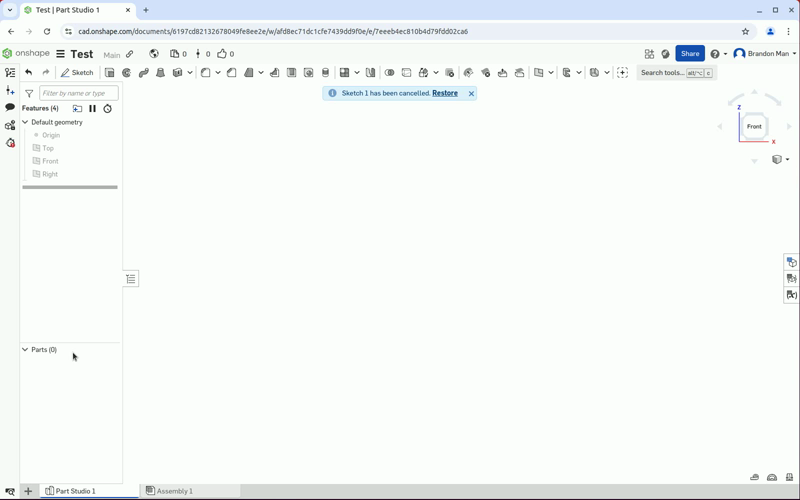
key(space)
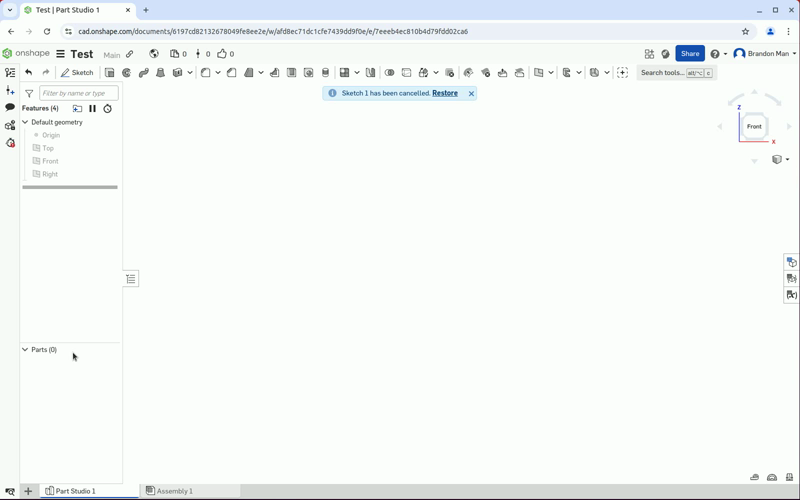
key_down(shift)
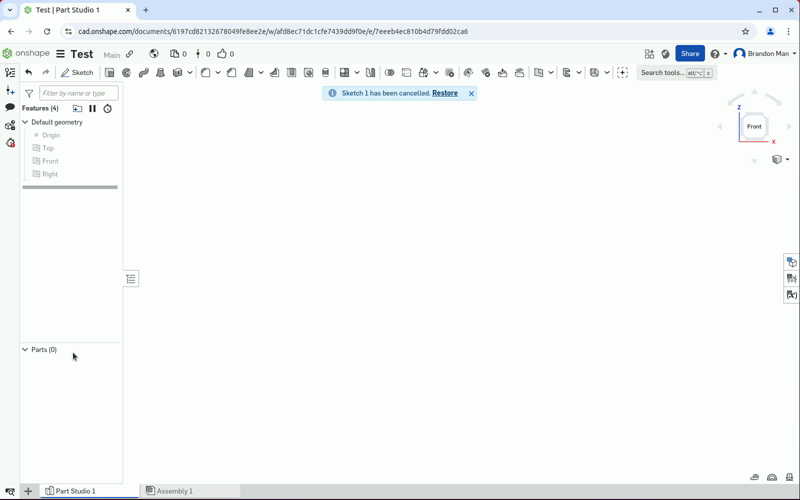
key(left)
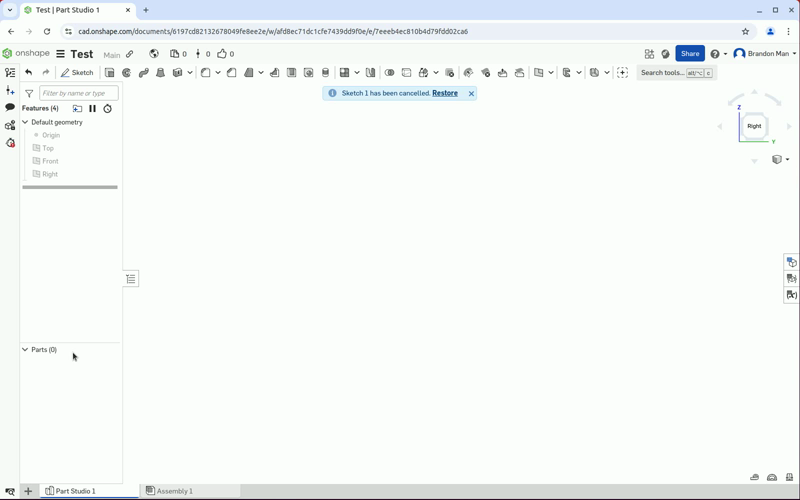
key_up(shift)
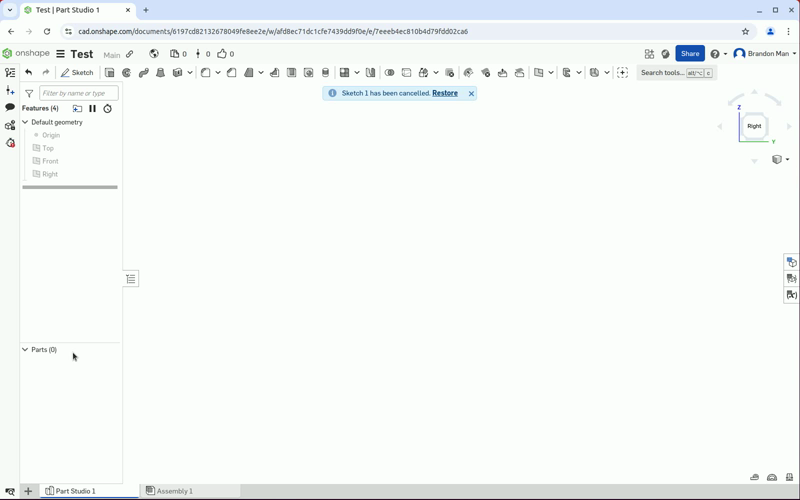
mouse_move(73, 352)
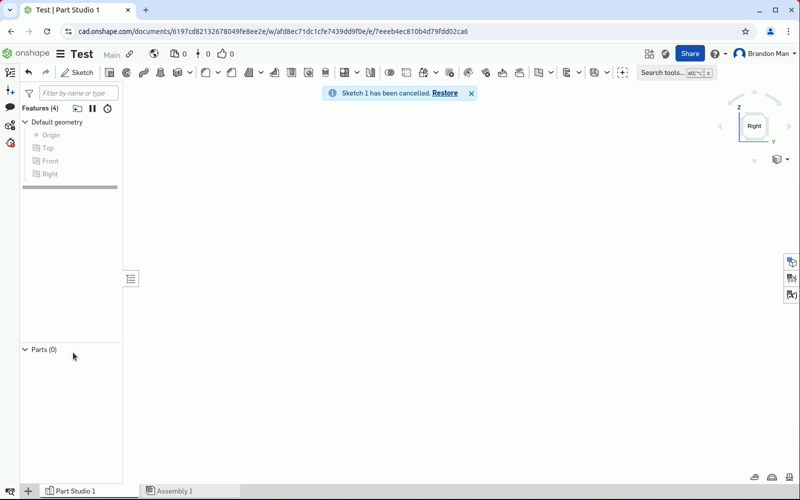
key(shift+y)
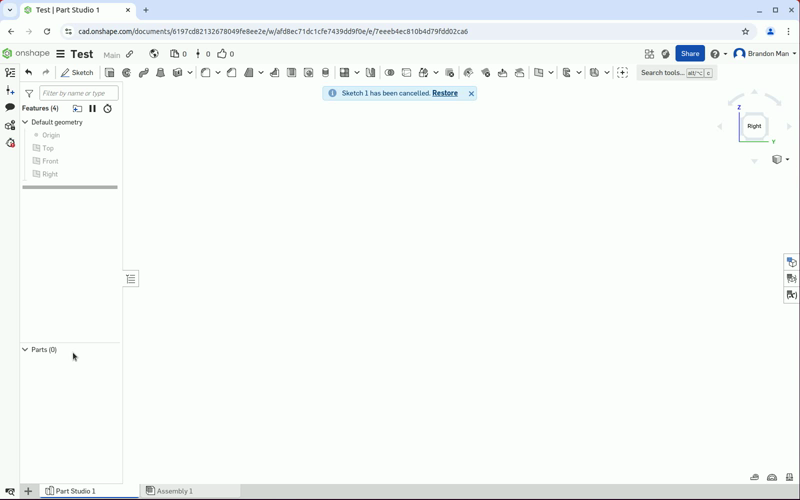
key(shift+s)
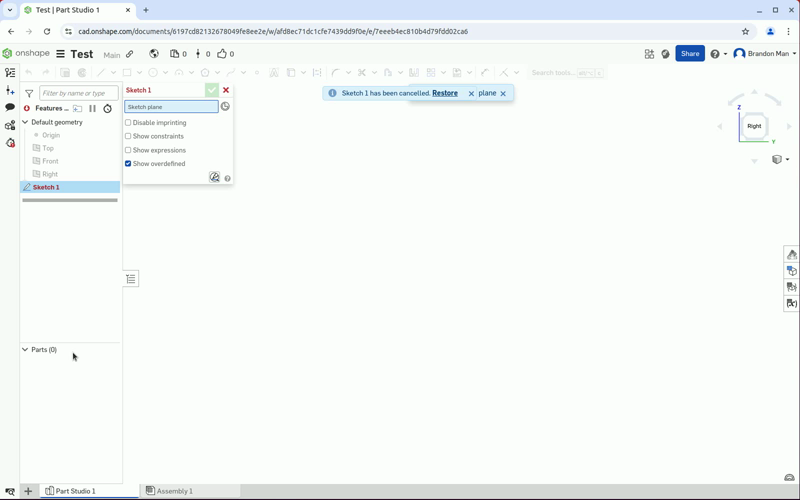
mouse_move(73, 176)
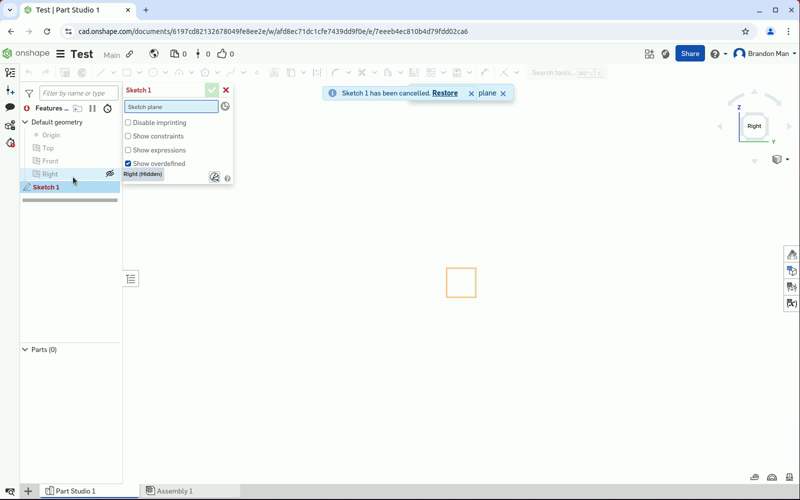
click(73, 176)
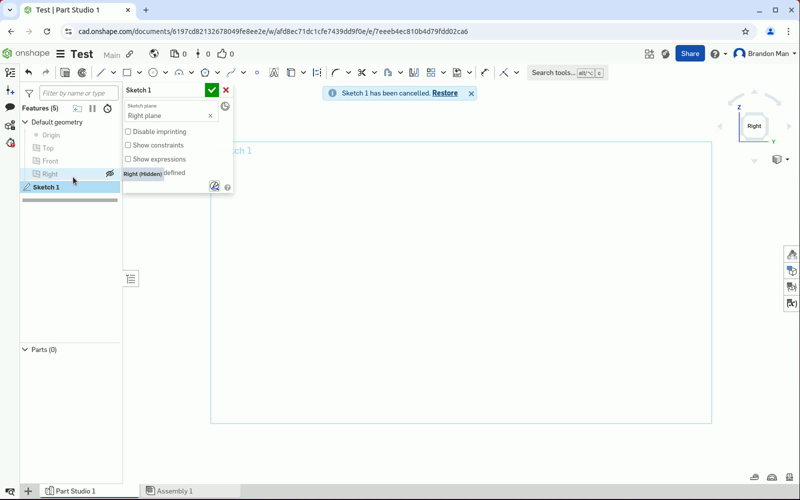
mouse_move(73, 352)
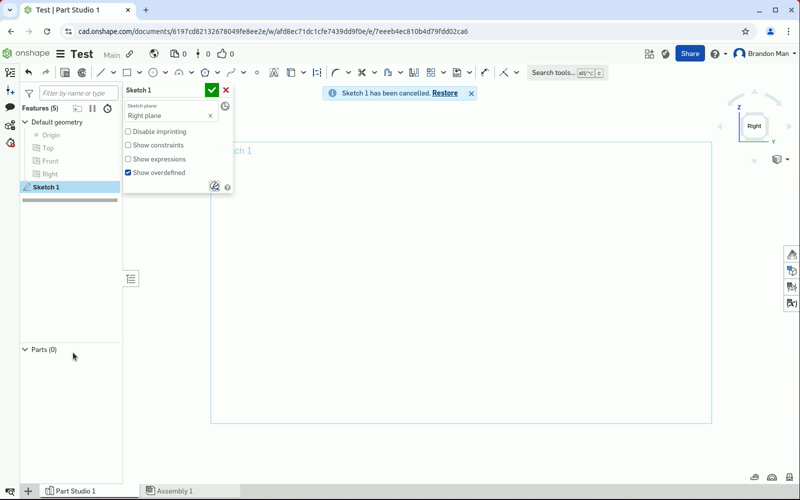
key(y)
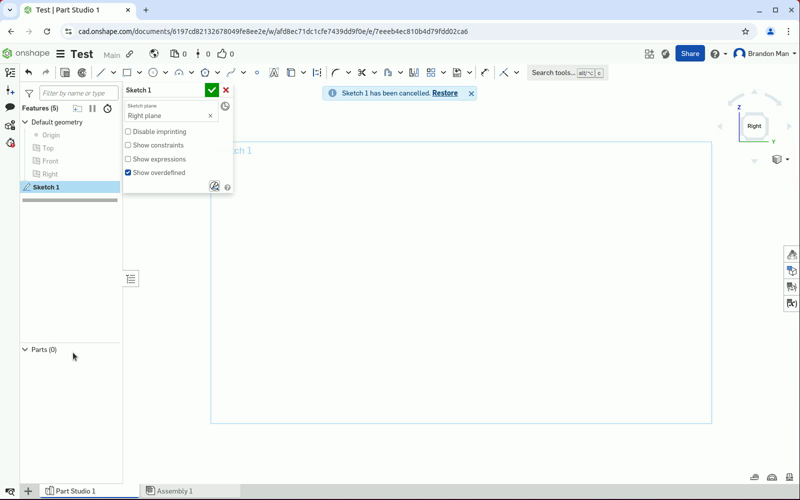
key(c)
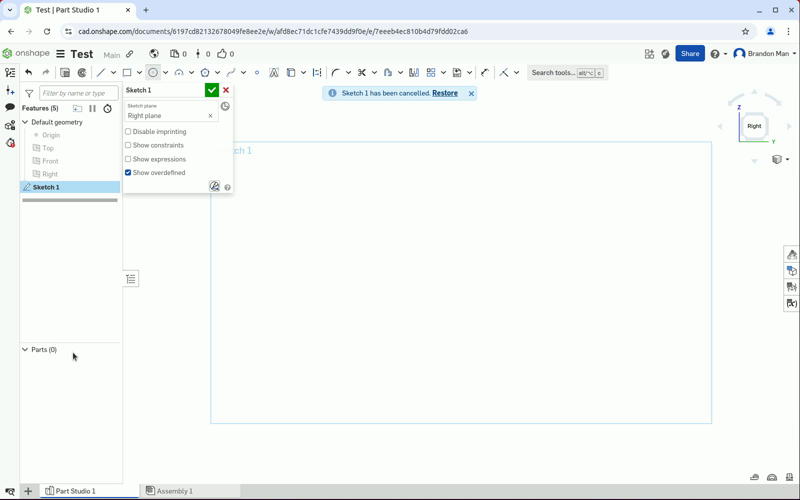
key_down(shift)
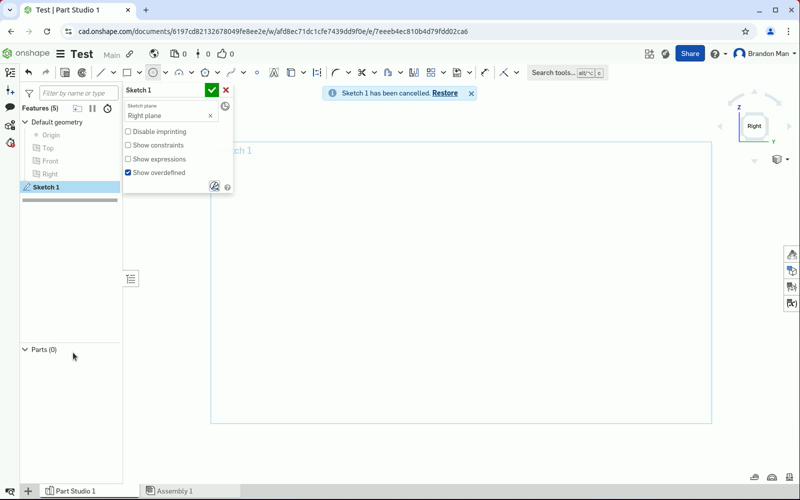
mouse_move(461, 282)
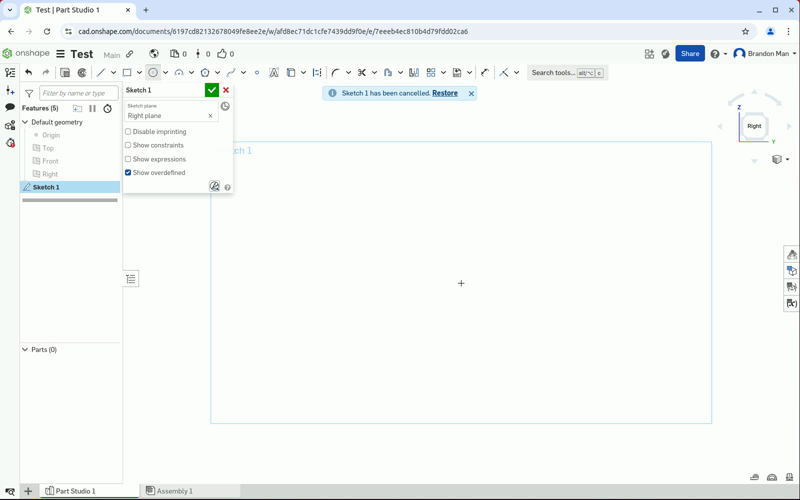
click(461, 282)
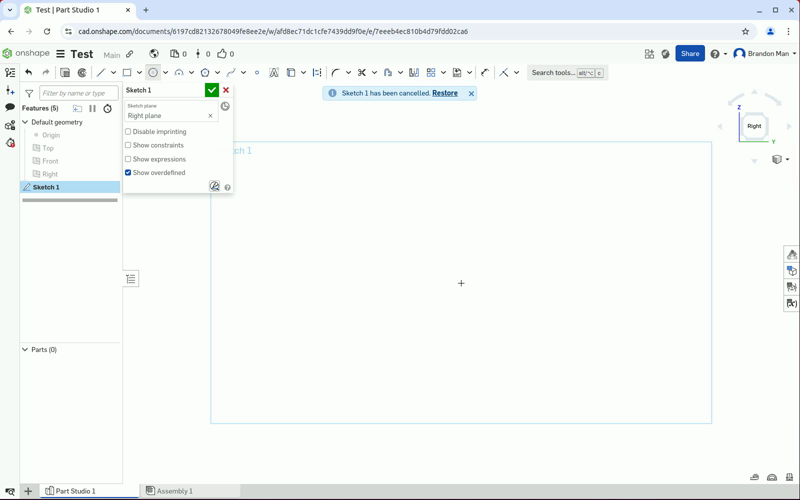
key_up(shift)
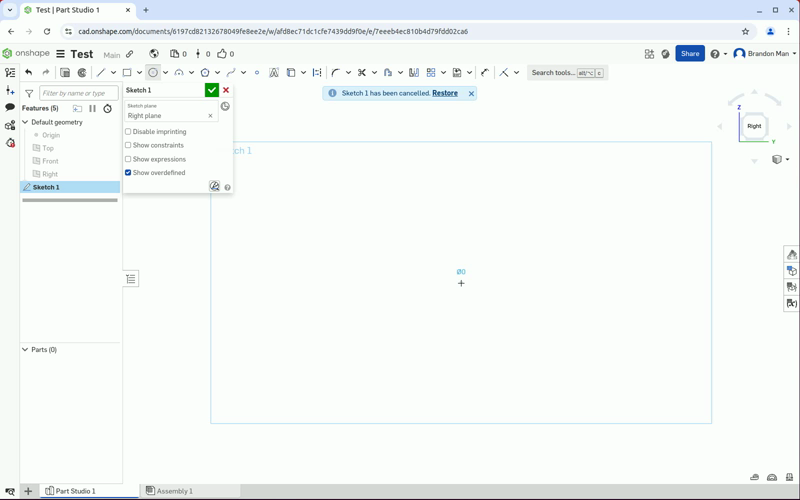
mouse_move(574, 282)
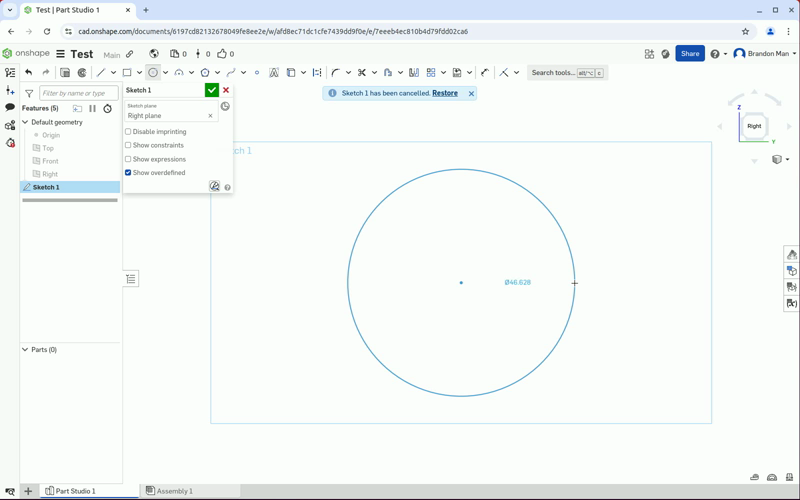
click(574, 282)
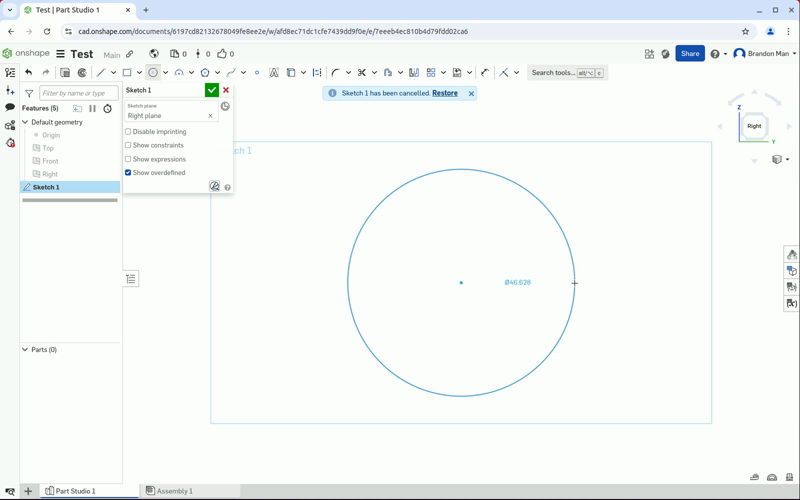
key(esc)
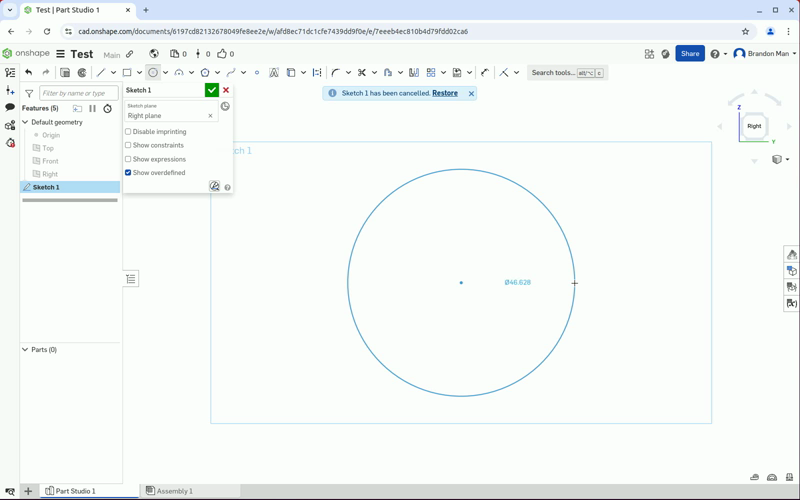
mouse_move(428, 269)
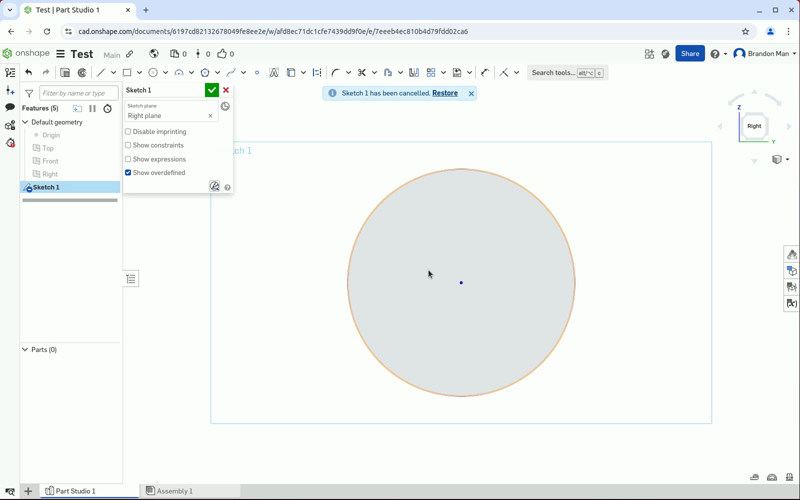
click(428, 269)
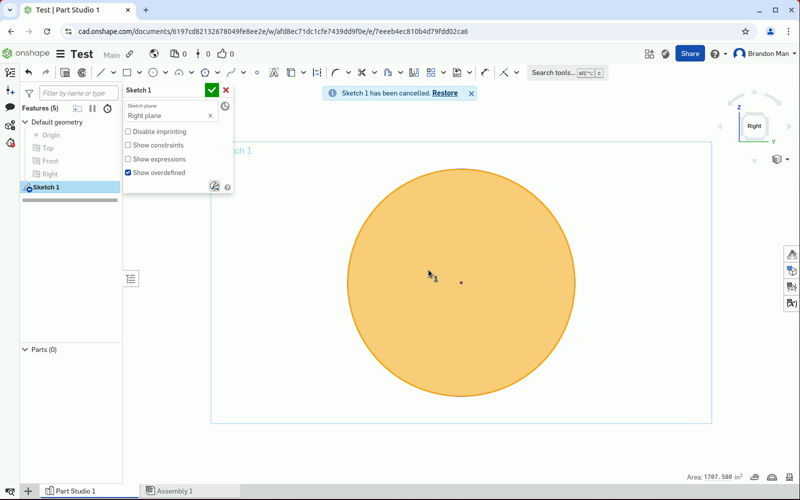
mouse_move(73, 352)
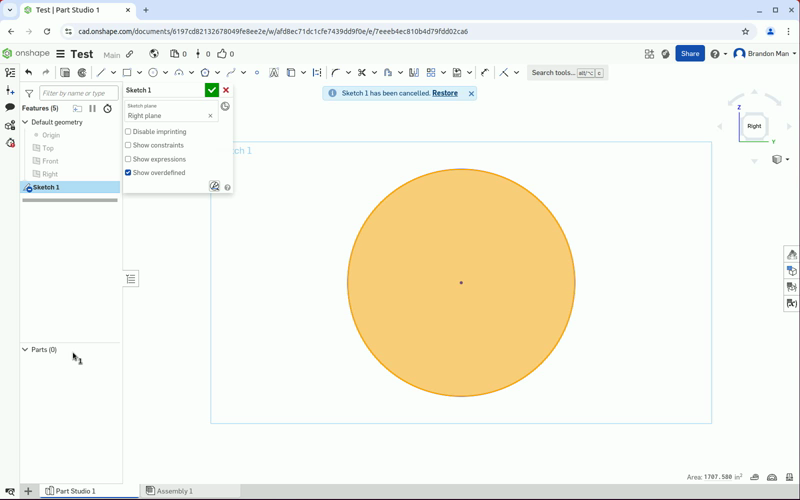
key(shift+y)
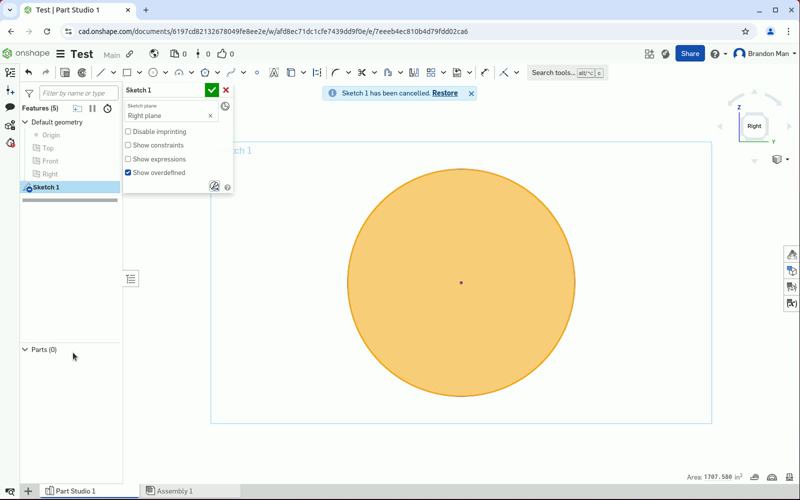
key(shift+e)
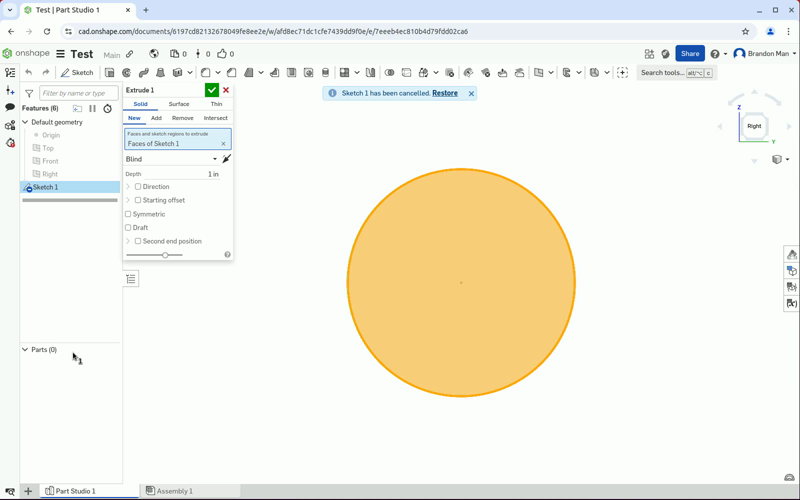
mouse_move(143, 106)
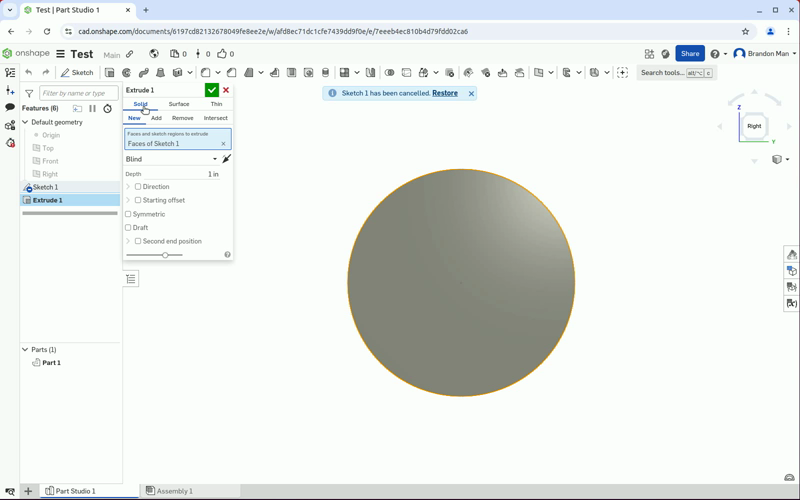
click(143, 106)
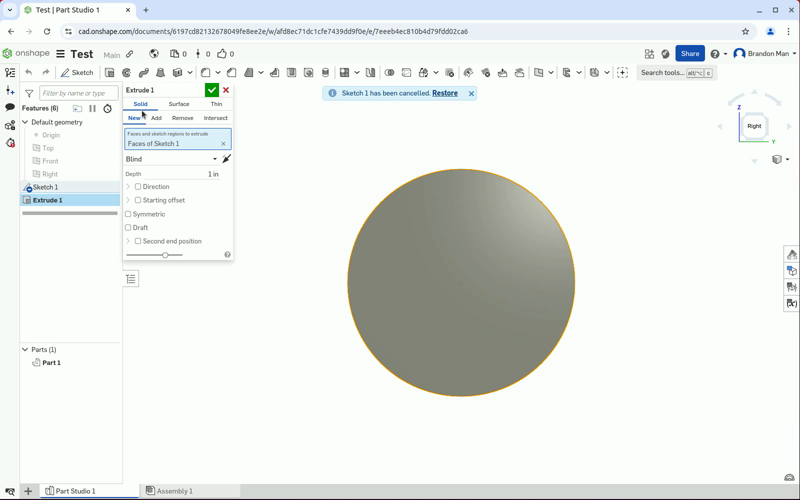
mouse_move(137, 120)
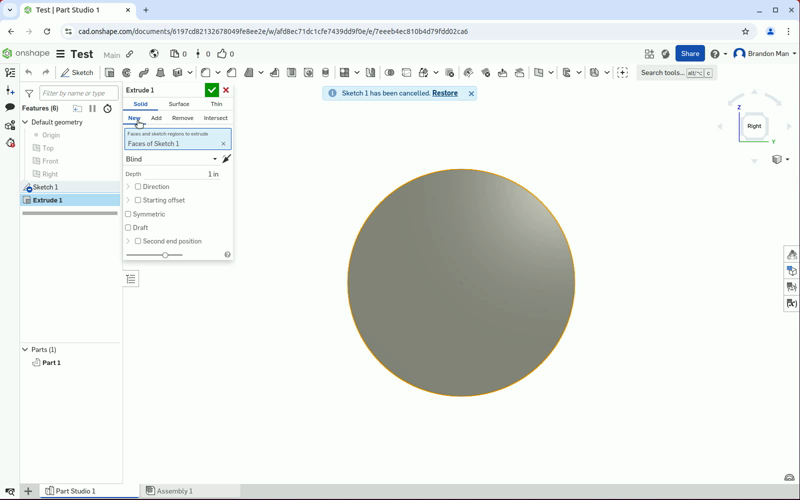
click(137, 120)
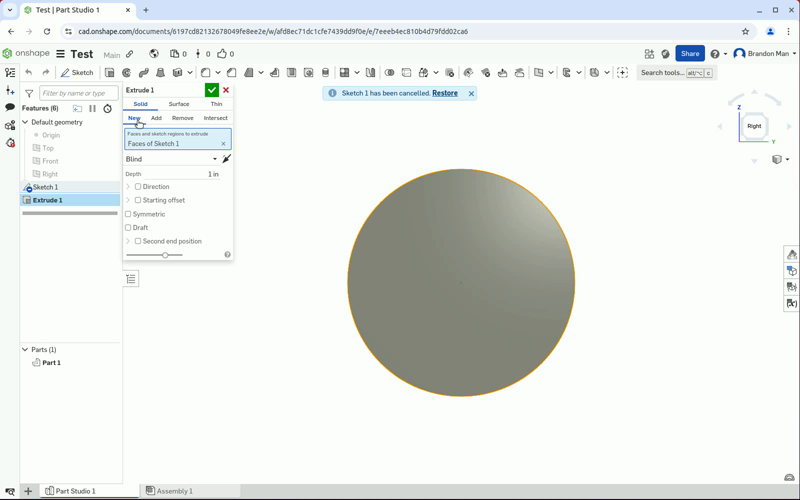
key(tab, 4)
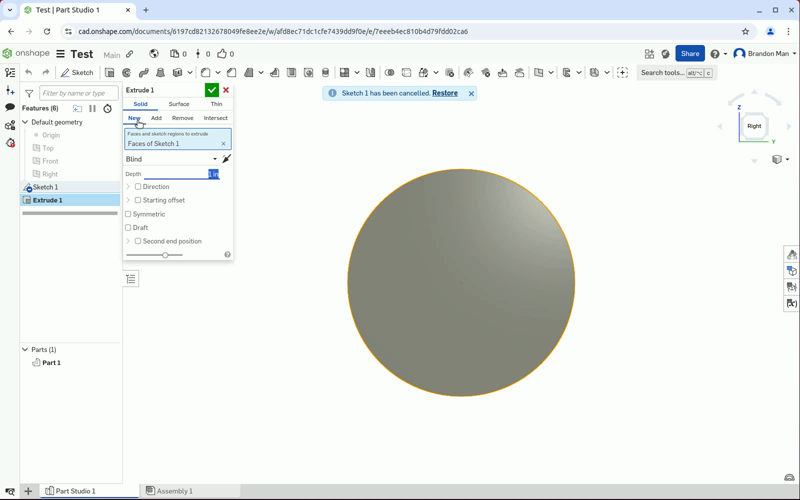
text(5.777)
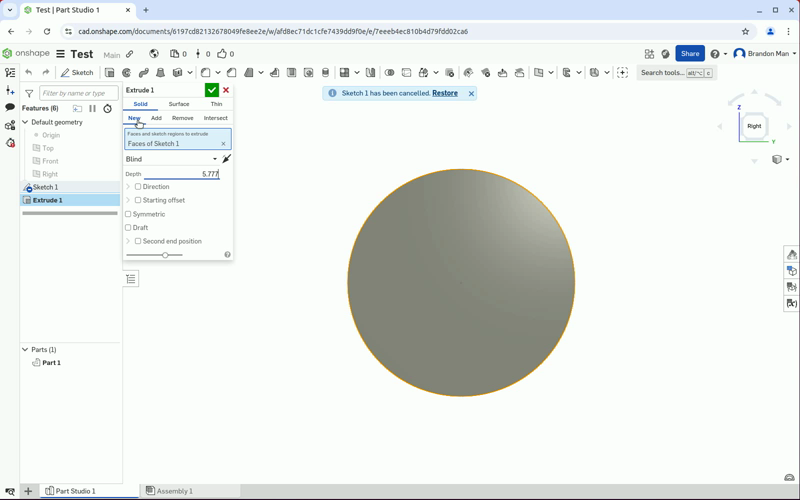
key(enter)
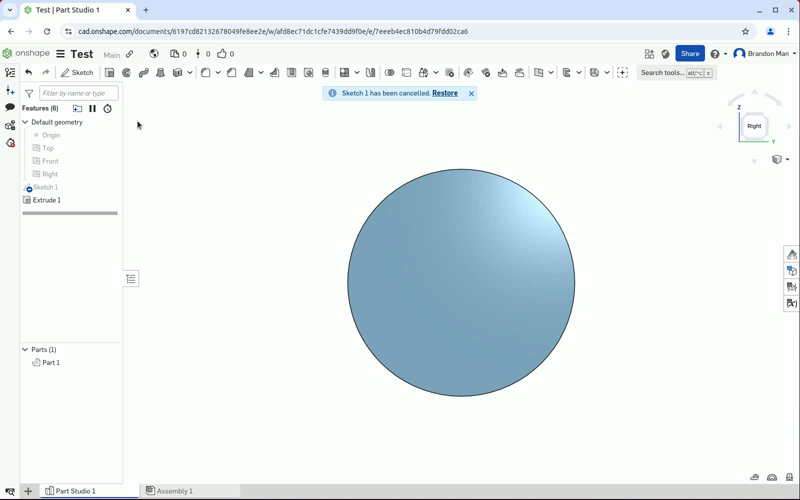
key(shift+h)
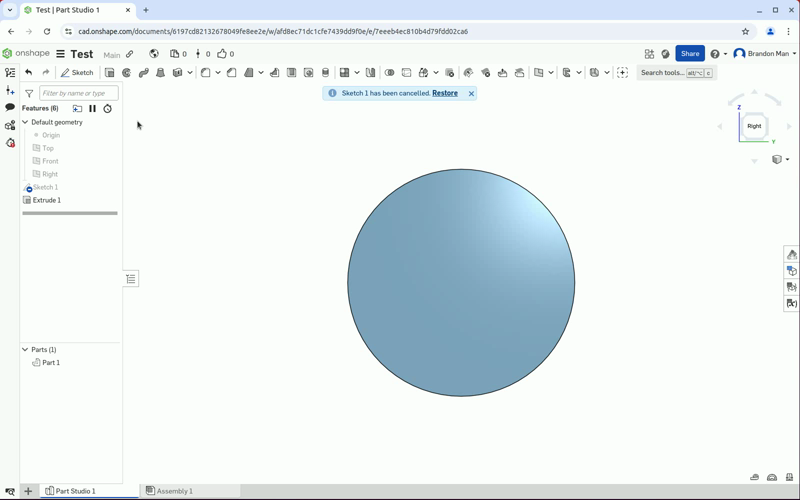
key(shift+h)
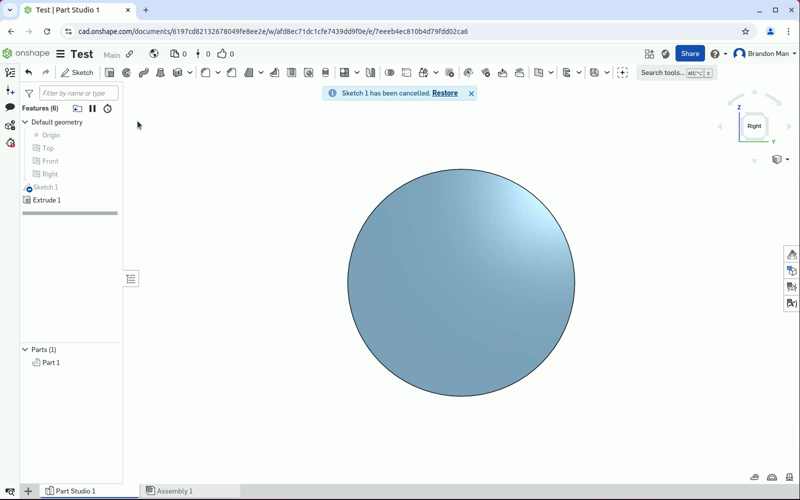
mouse_move(73, 189)
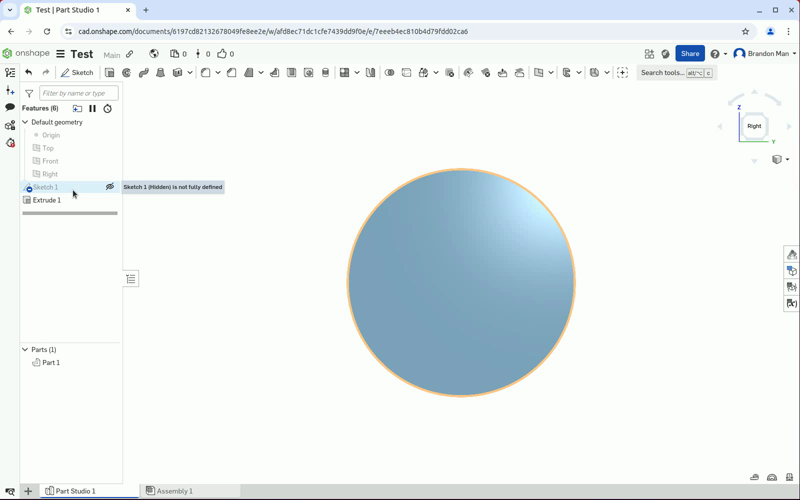
click(73, 189)
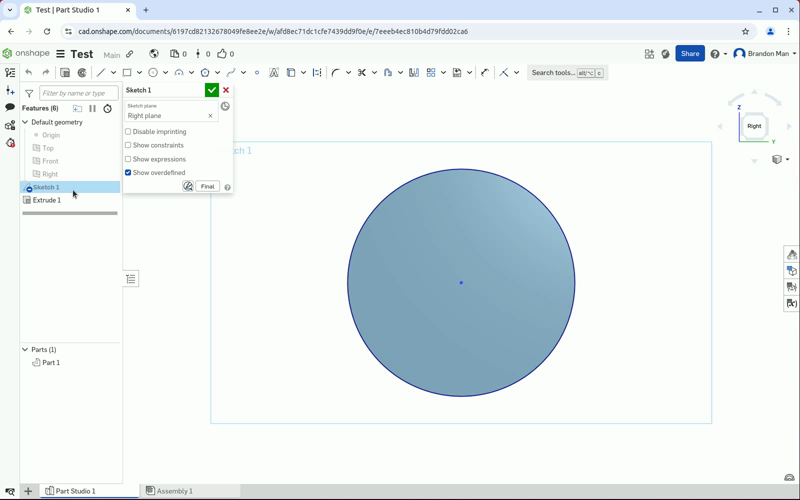
mouse_move(229, 92)
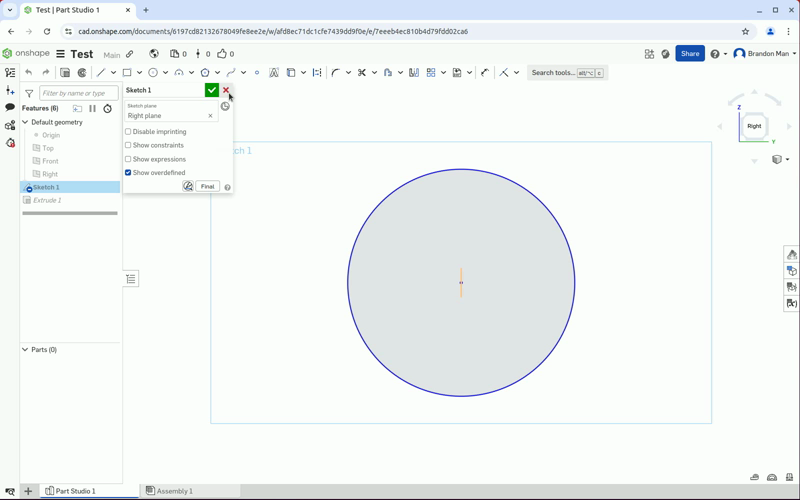
click(229, 92)
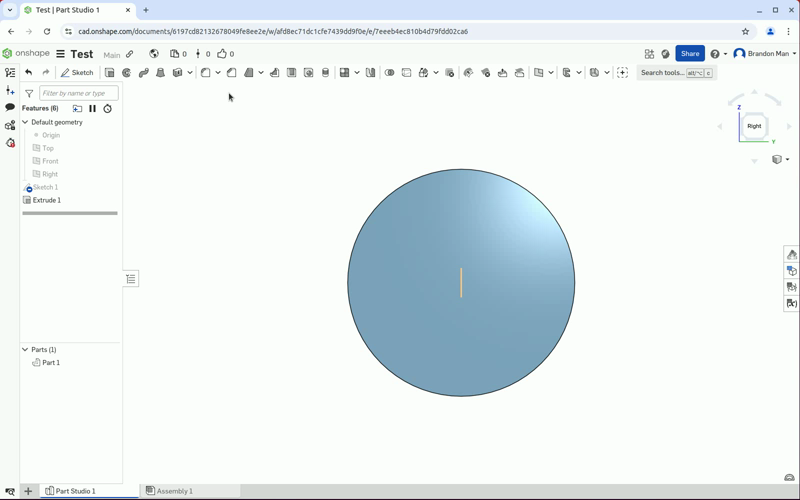
mouse_move(541, 75)
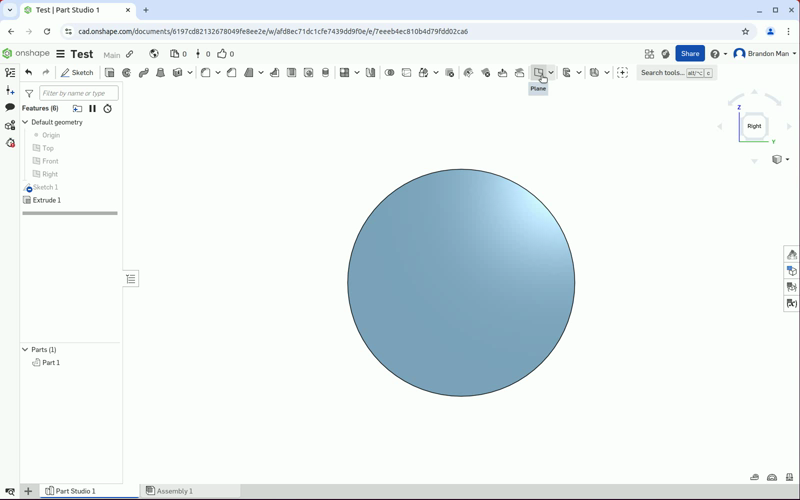
click(541, 75)
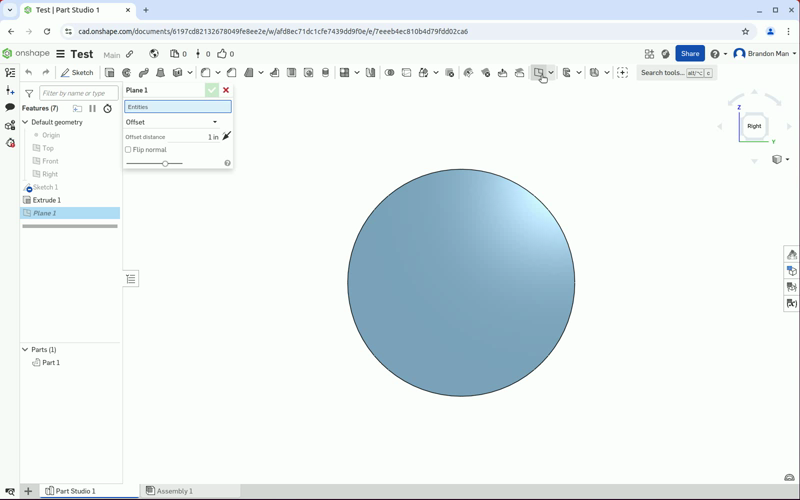
mouse_move(73, 176)
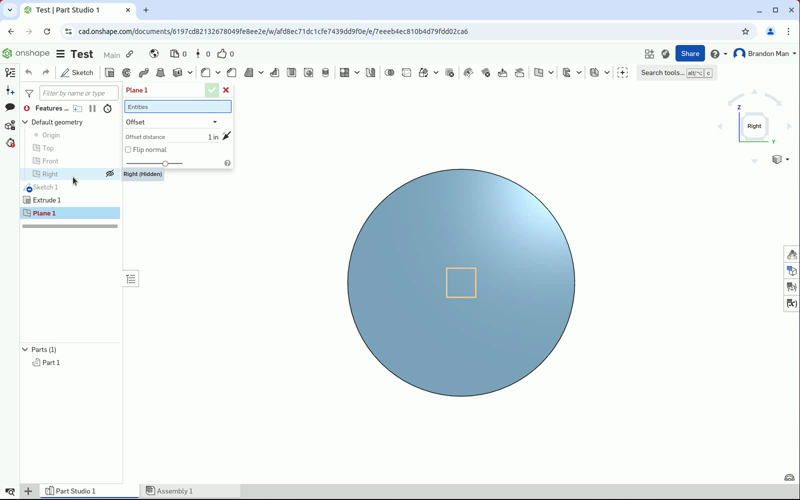
click(73, 176)
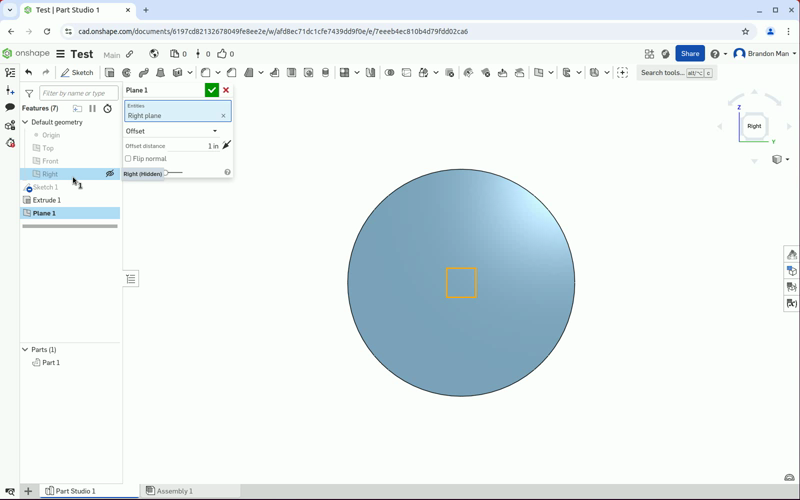
key(tab, 2)
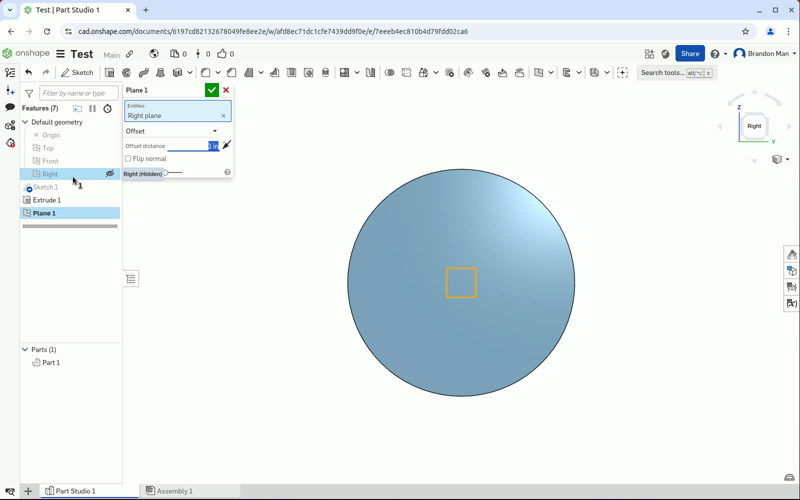
text(5.792)
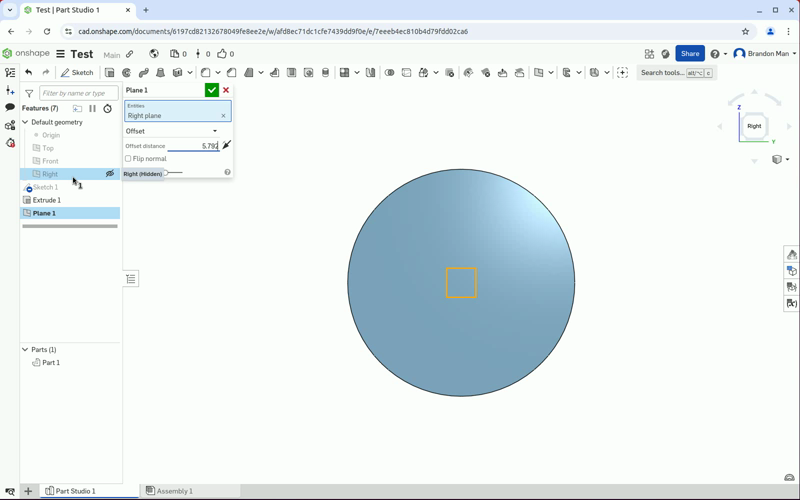
key(enter, 2)
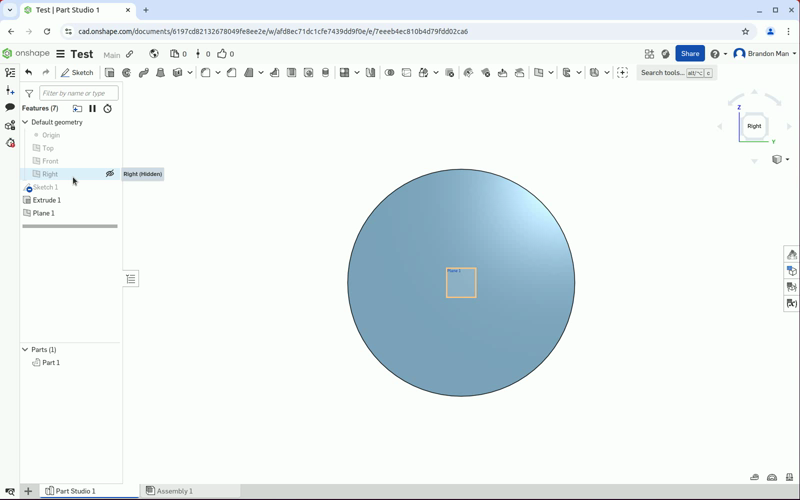
key(shift+s)
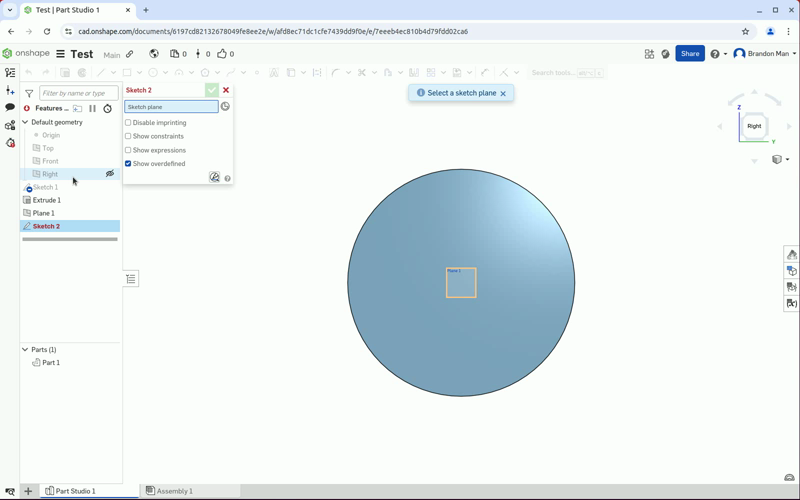
mouse_move(73, 215)
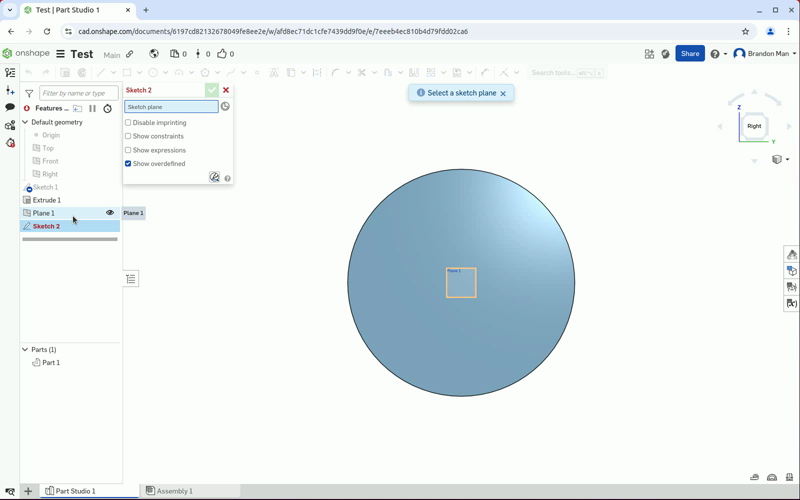
click(73, 215)
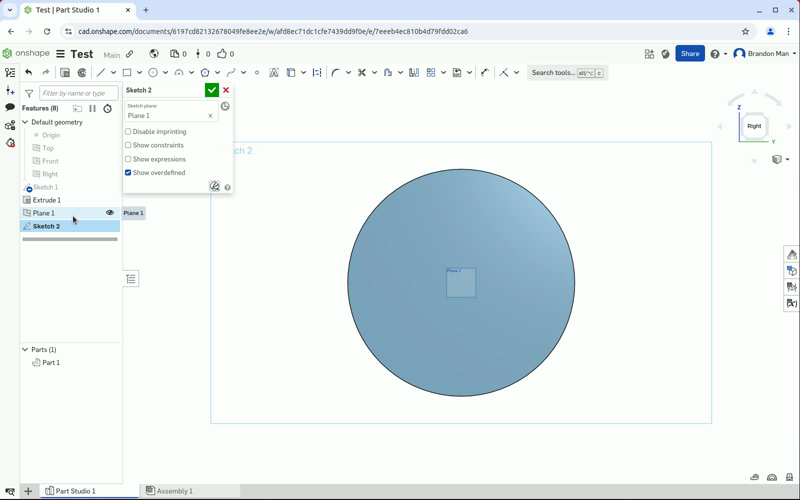
mouse_move(73, 352)
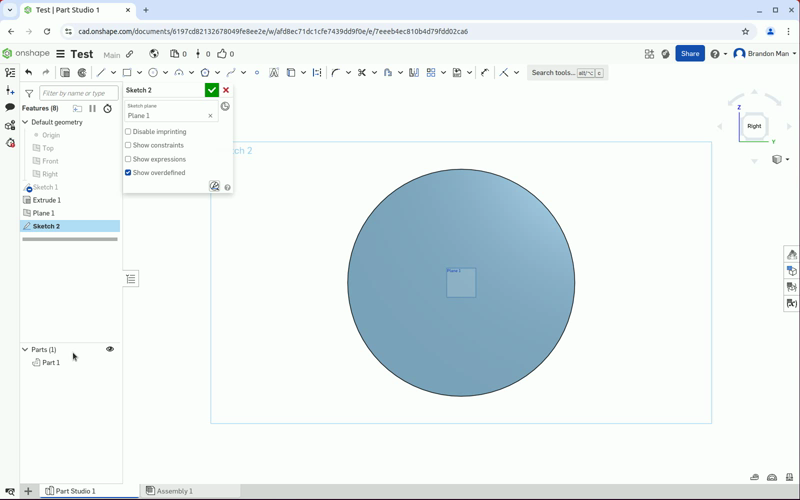
key(y)
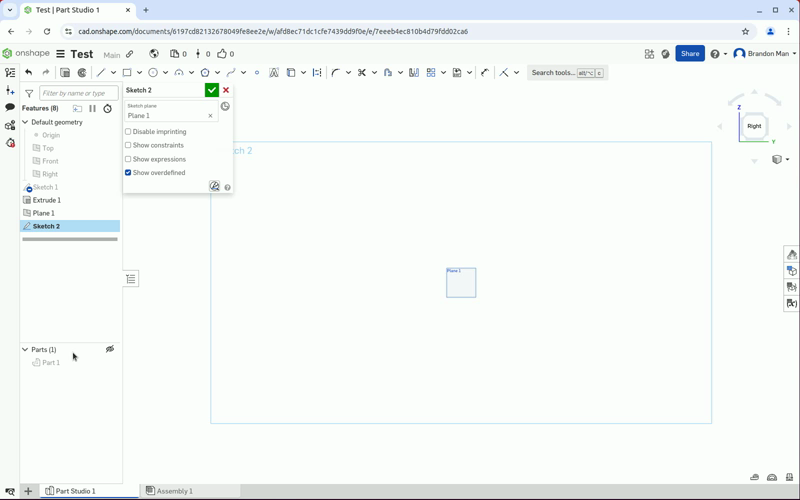
key(c)
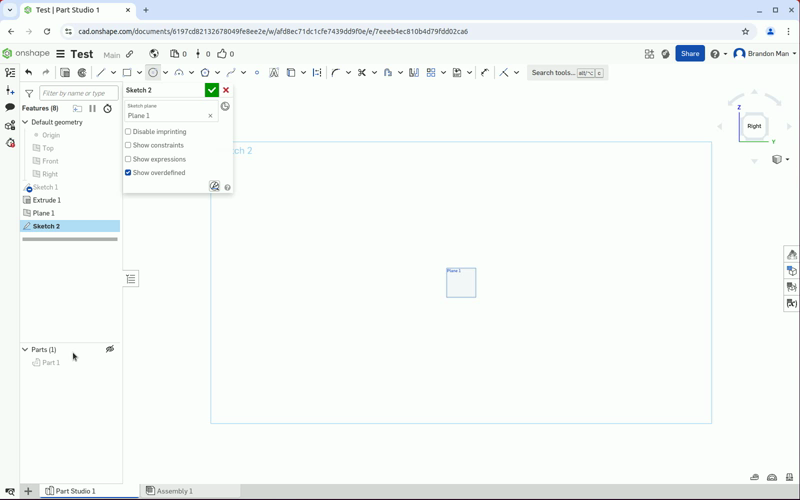
key_down(shift)
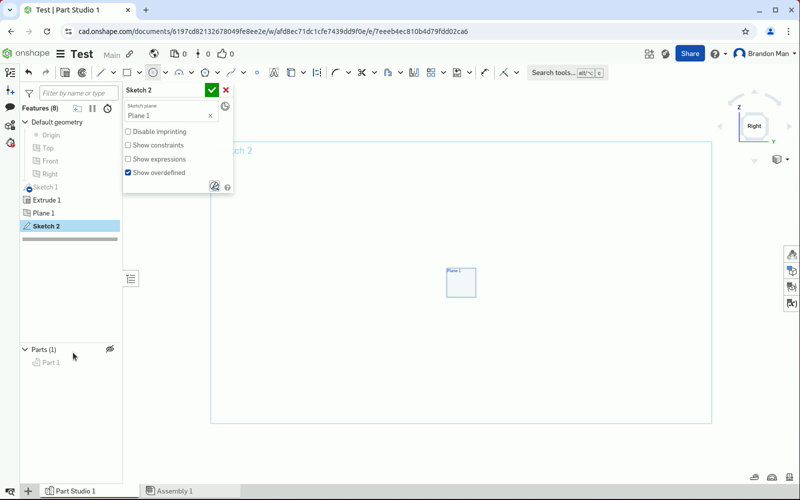
mouse_move(461, 282)
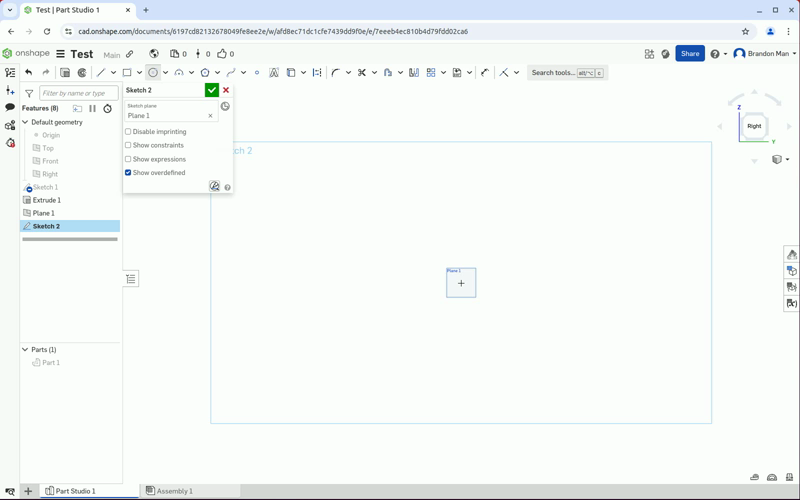
click(461, 282)
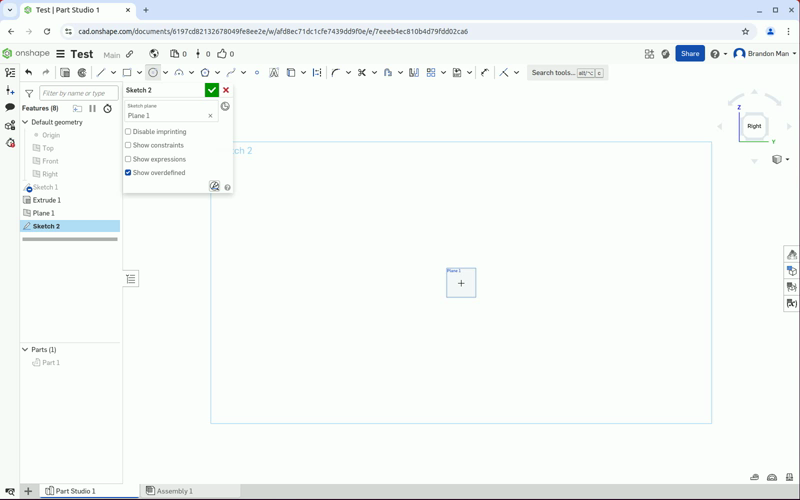
key_up(shift)
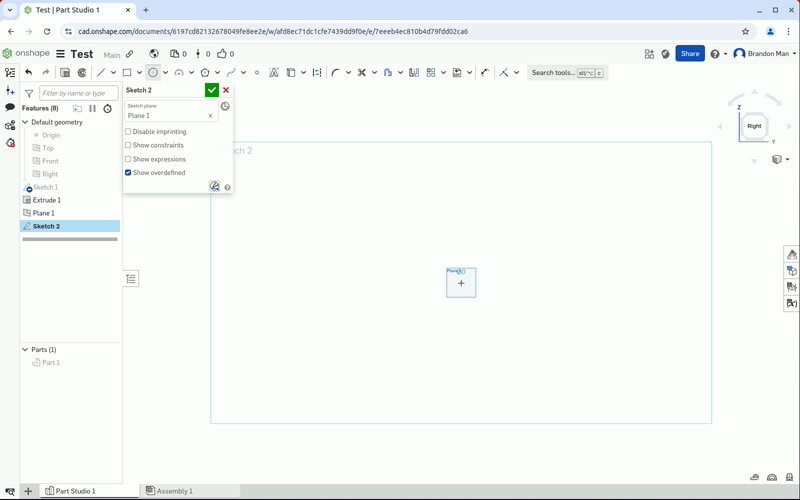
mouse_move(546, 282)
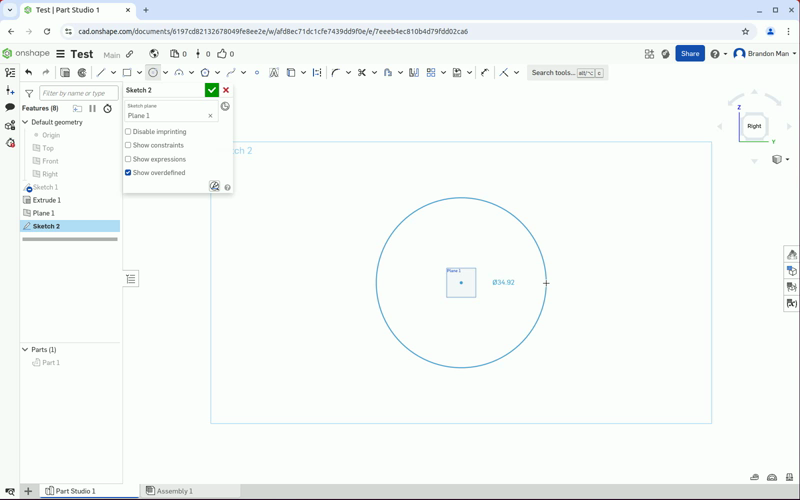
click(546, 282)
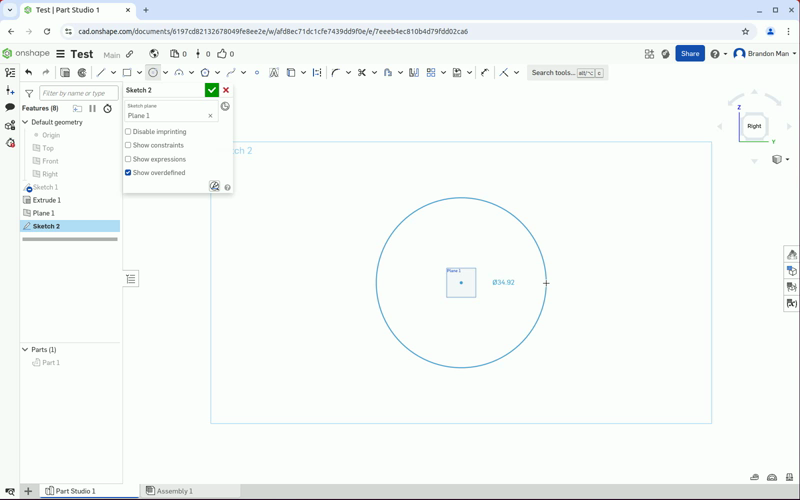
key(esc)
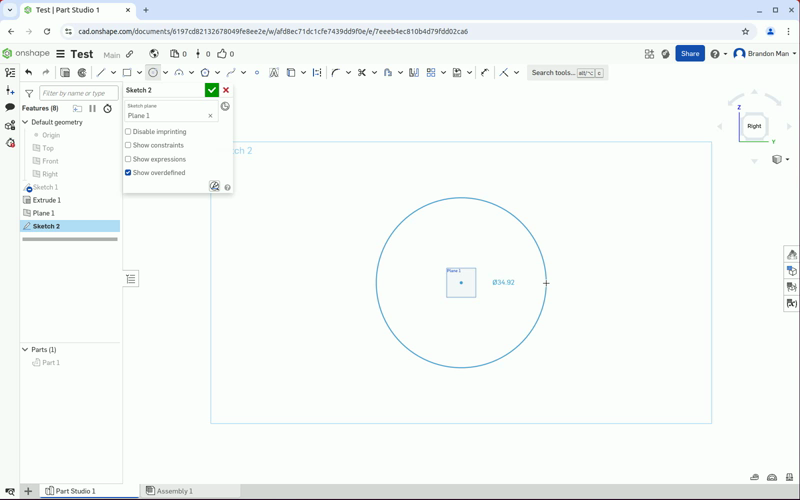
mouse_move(402, 291)
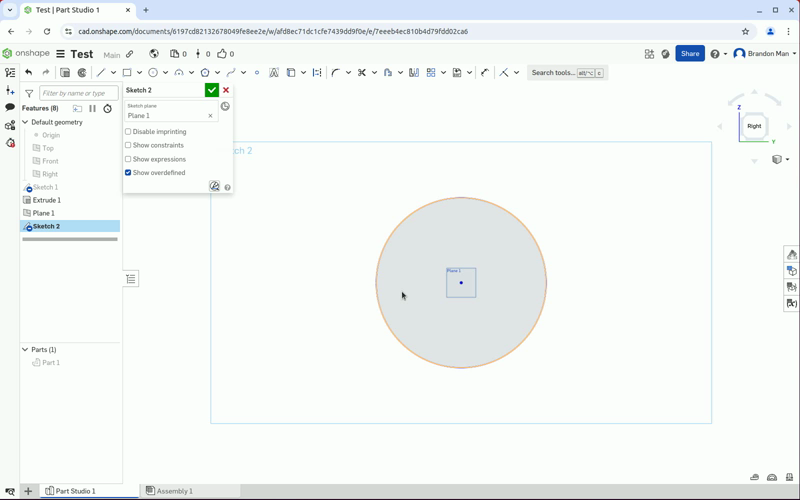
click(402, 291)
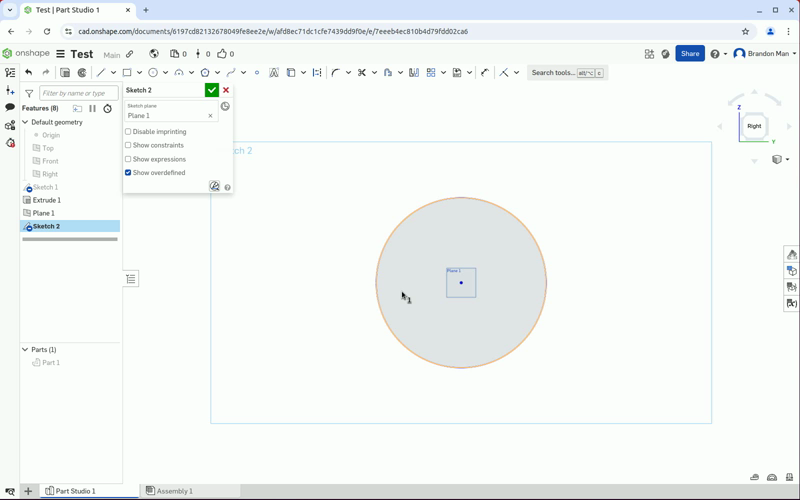
mouse_move(73, 352)
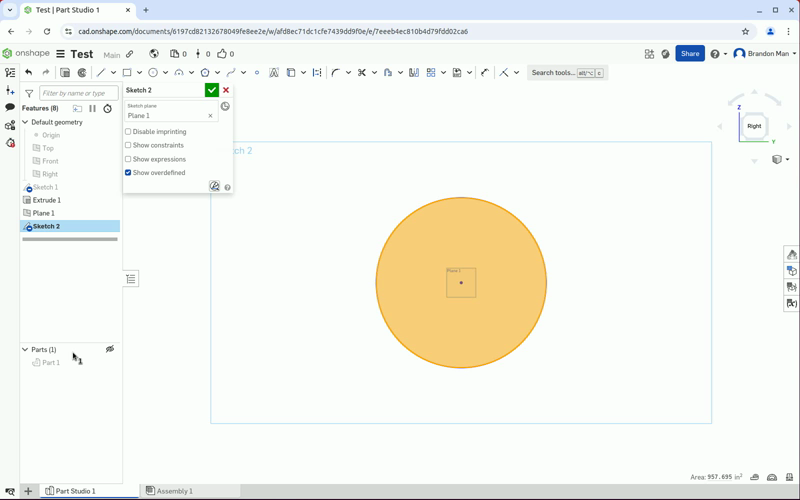
key(shift+y)
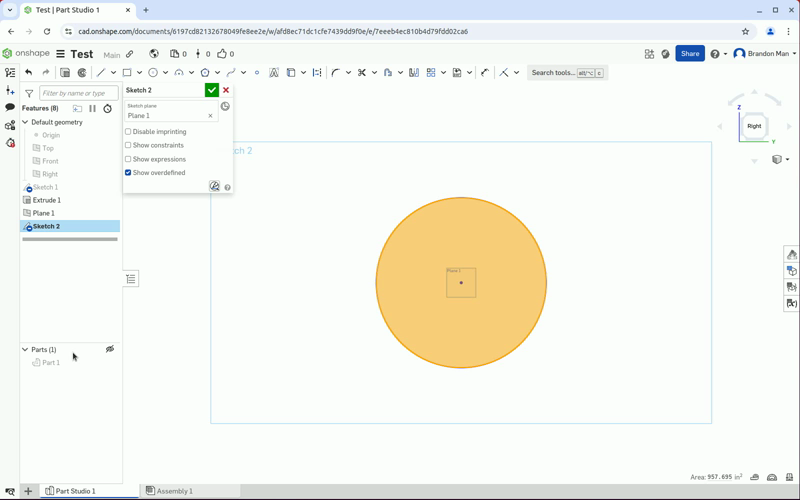
key(shift+e)
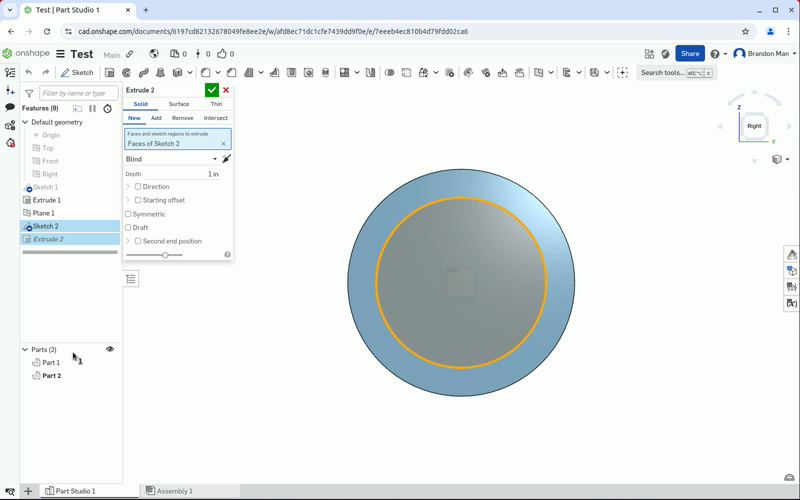
mouse_move(143, 106)
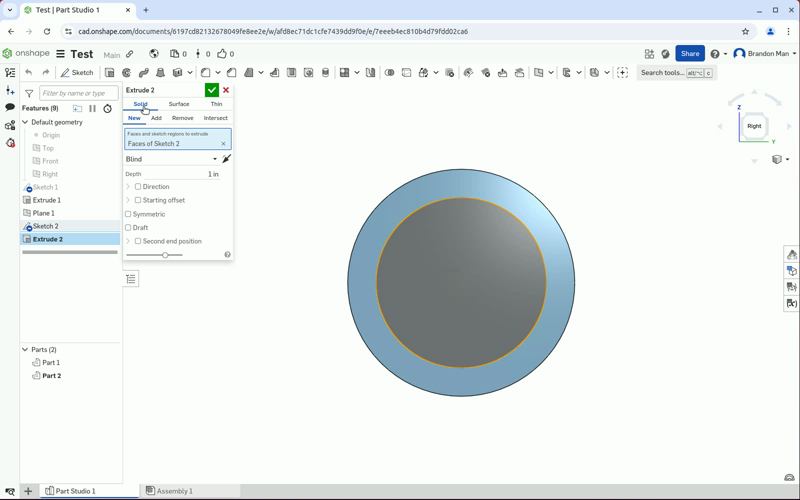
click(143, 106)
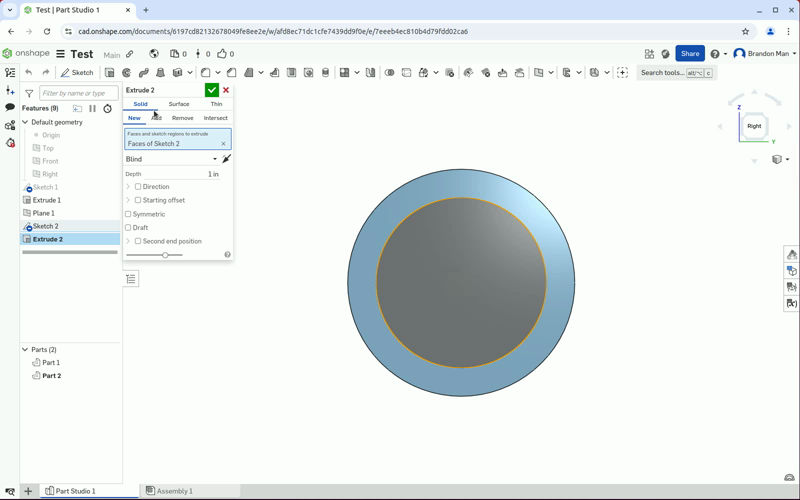
mouse_move(186, 120)
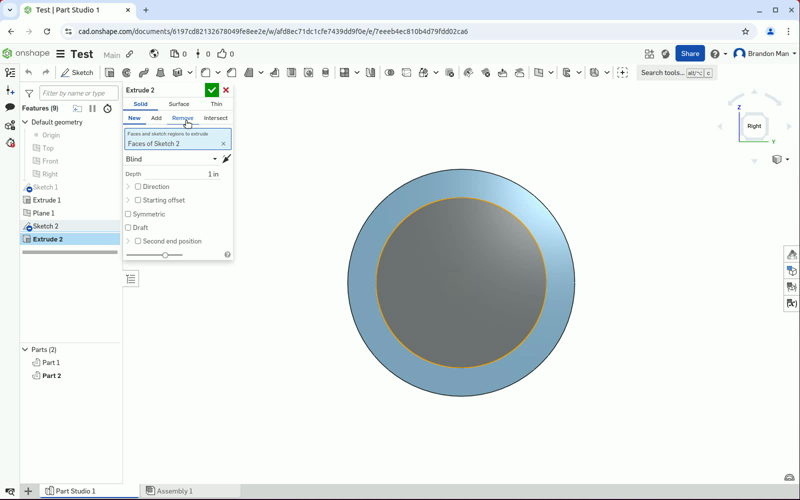
click(186, 120)
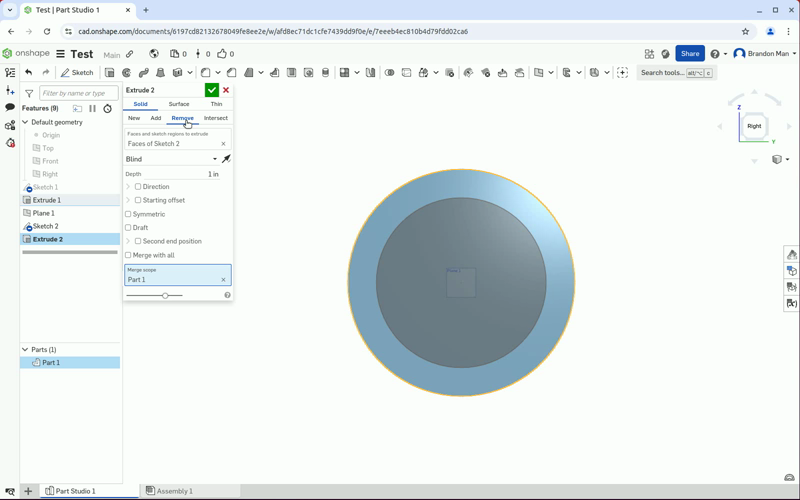
key(tab, 4)
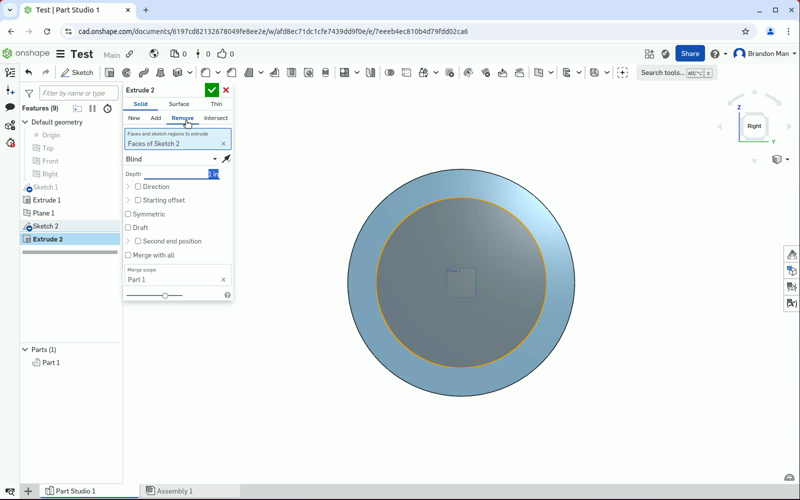
text(5.777)
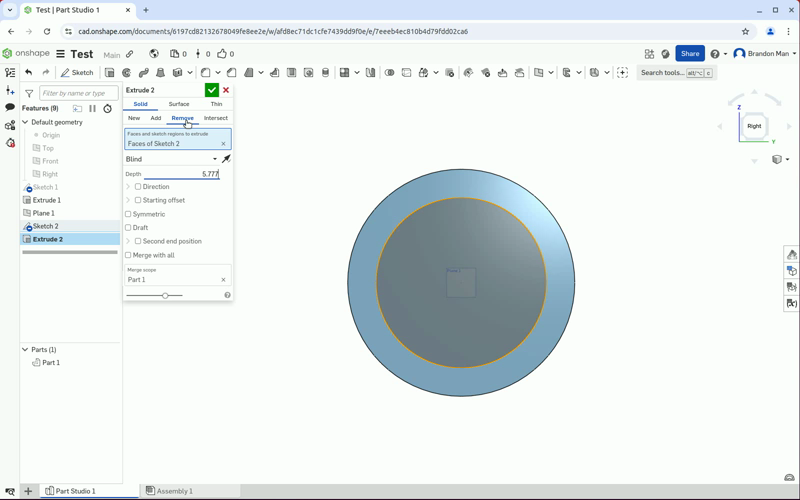
key(tab, 6)
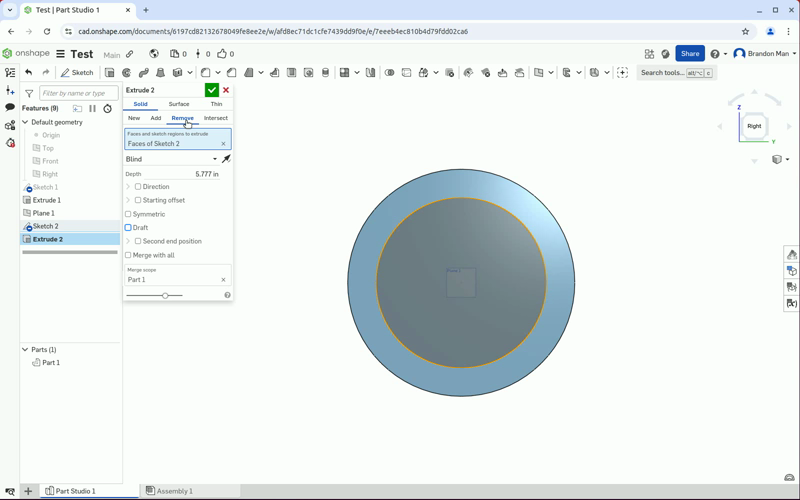
key(space)
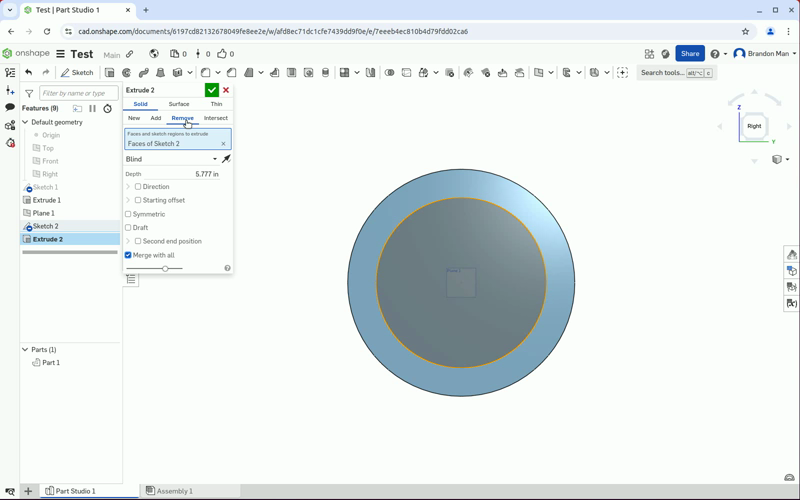
key(enter)
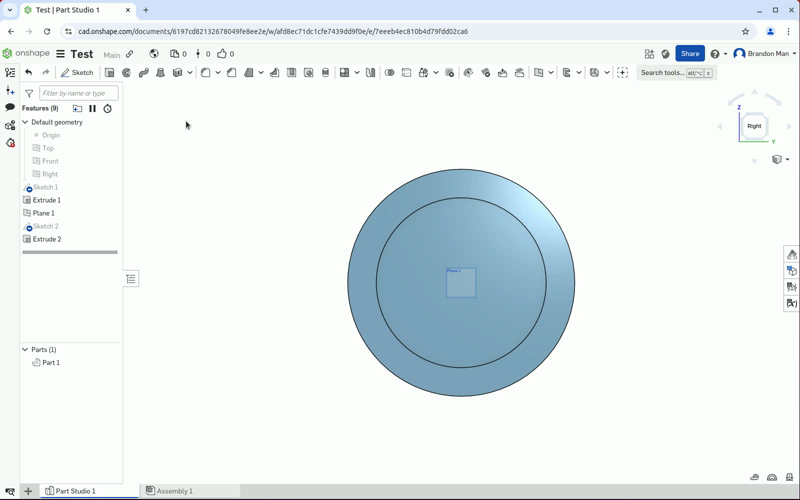
key(shift+h)
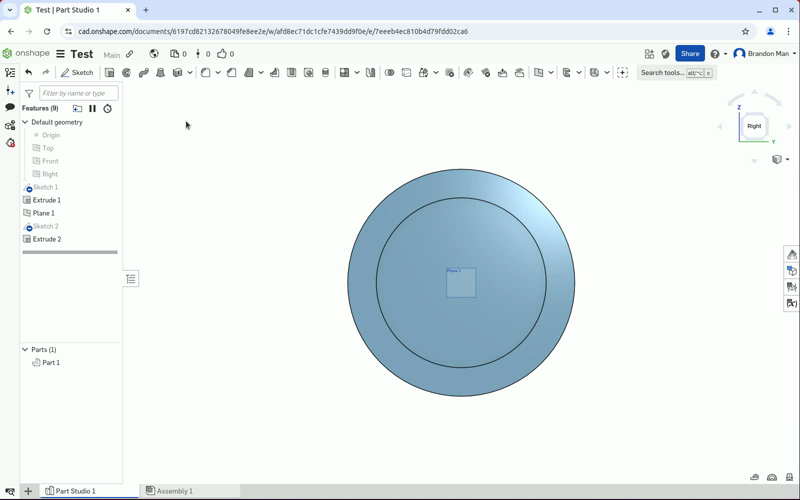
key(shift+h)
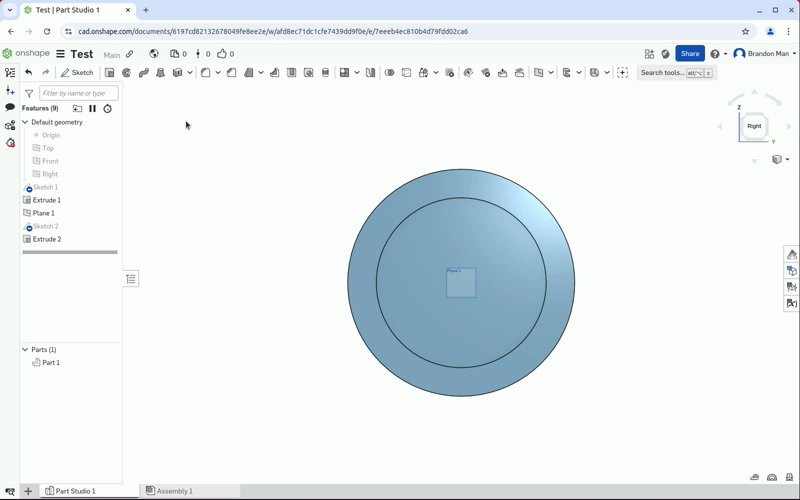
mouse_move(73, 189)
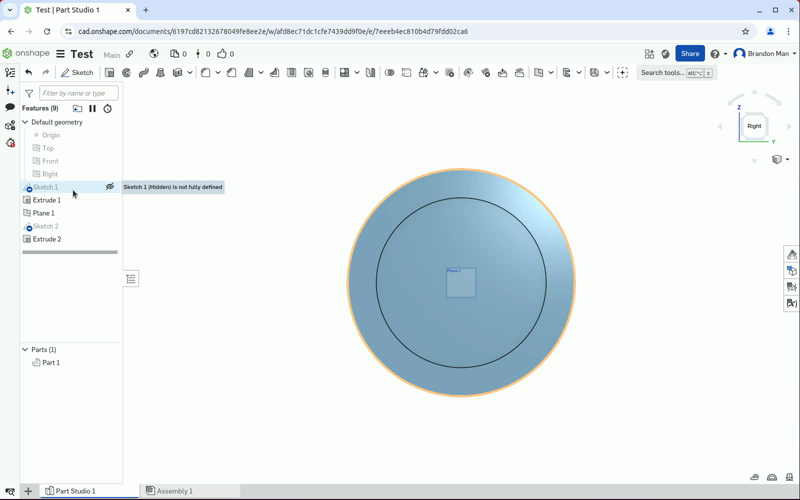
click(73, 189)
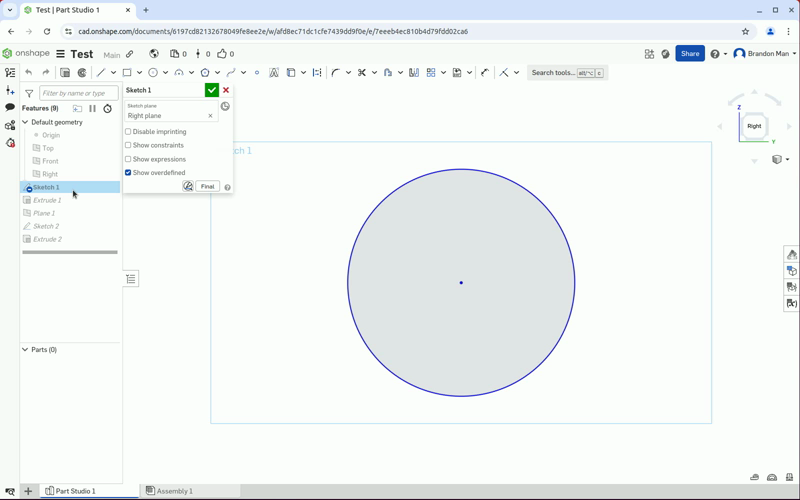
mouse_move(229, 92)
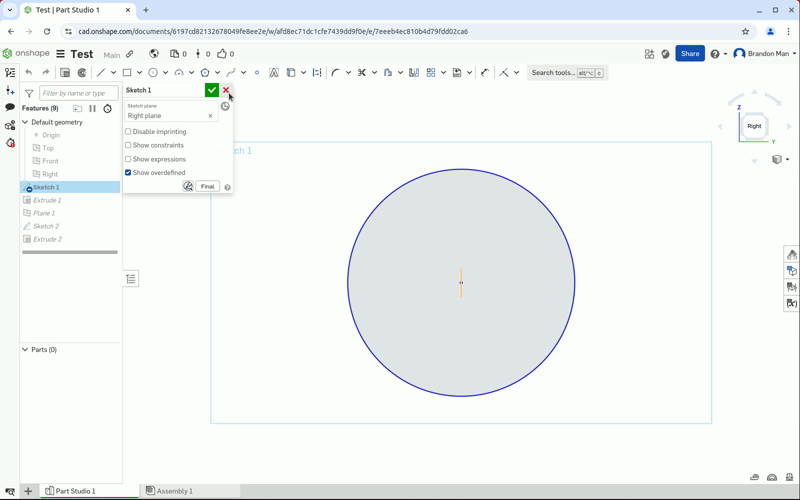
click(229, 92)
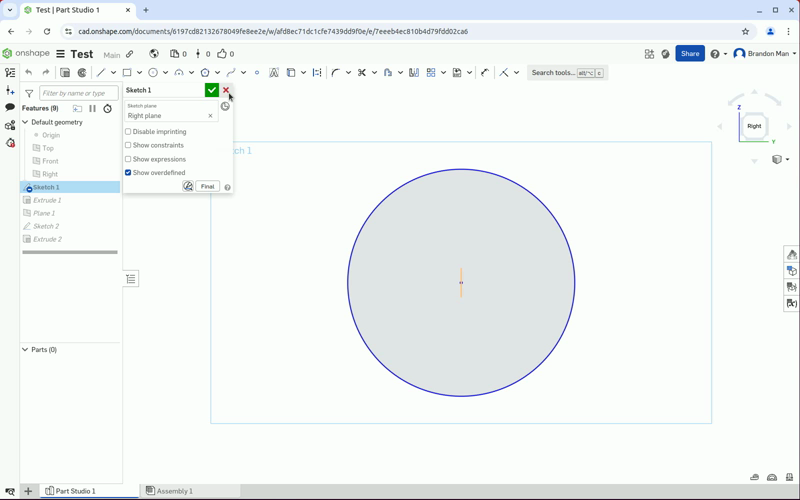
key(shift+s)
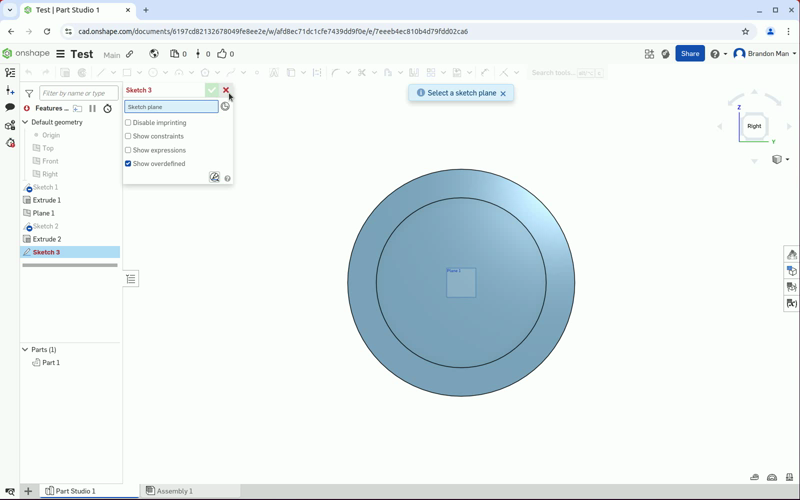
mouse_move(73, 176)
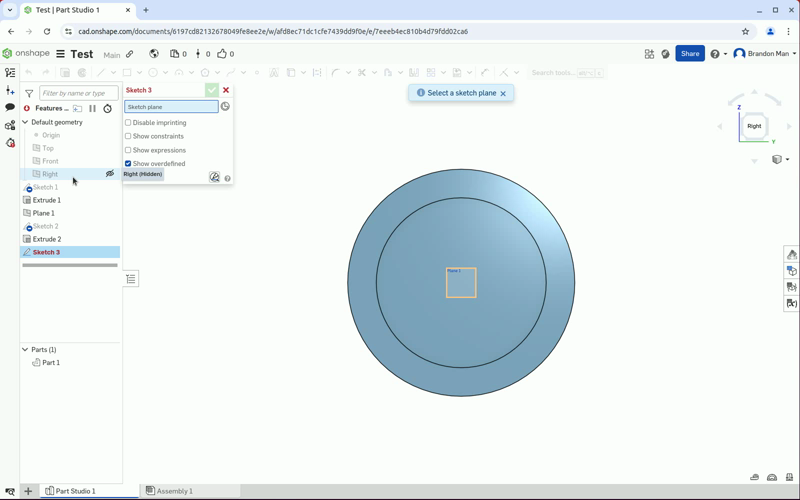
click(73, 176)
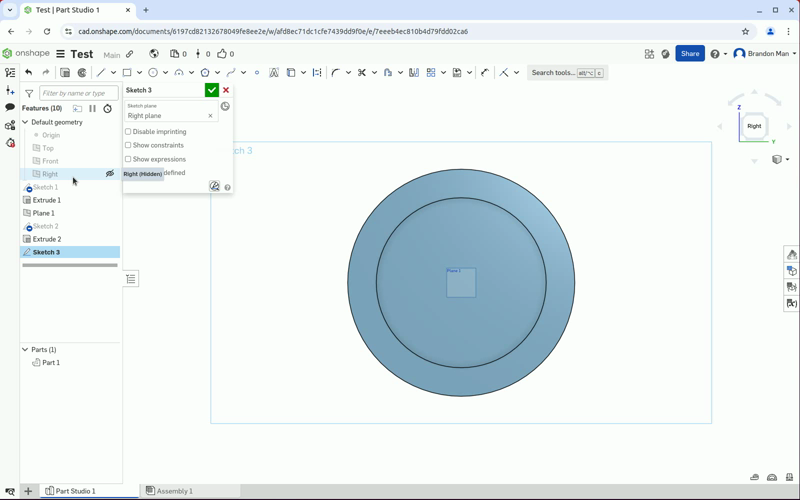
mouse_move(73, 352)
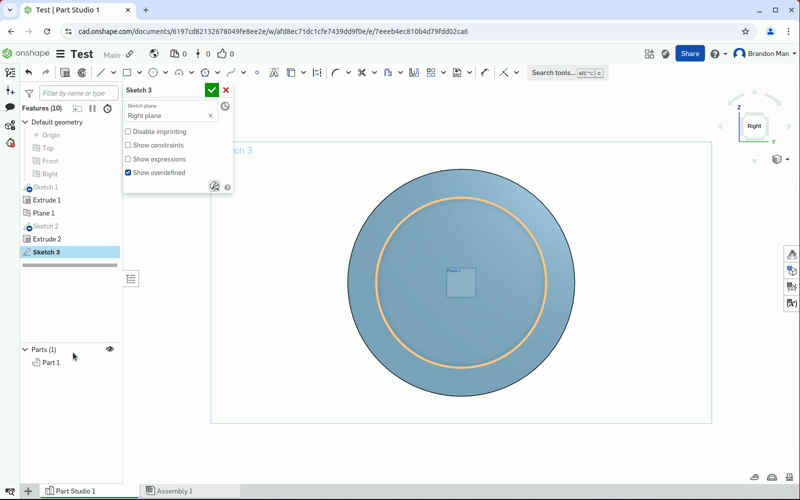
key(y)
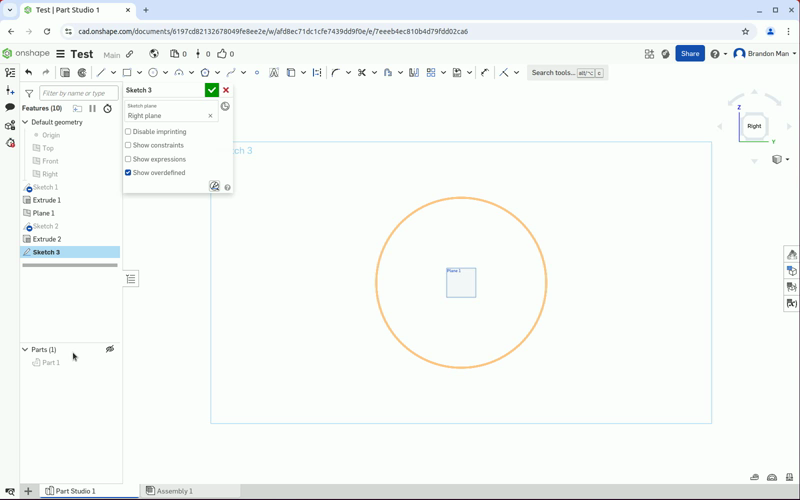
key(c)
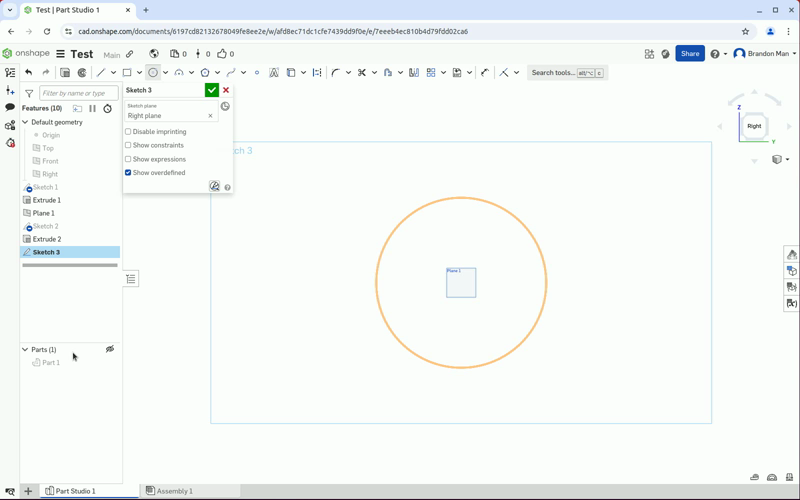
key_down(shift)
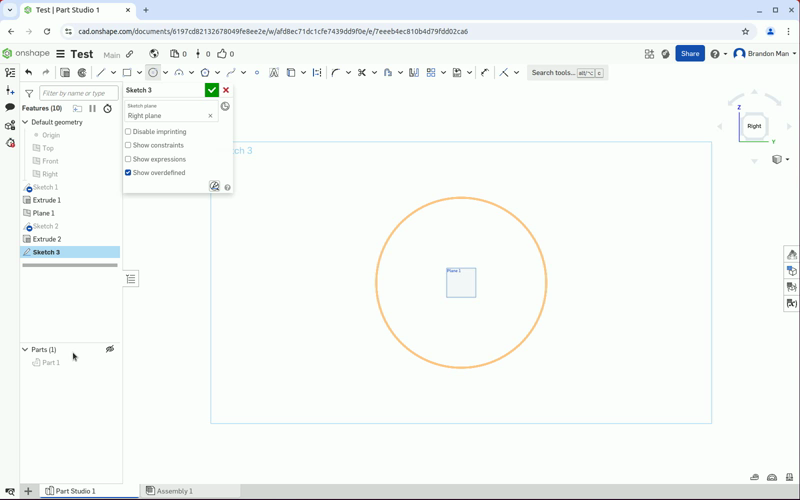
mouse_move(461, 282)
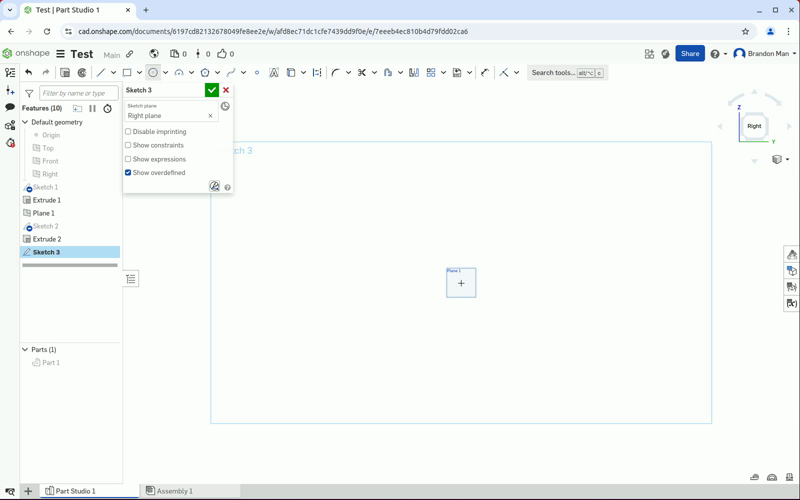
click(461, 282)
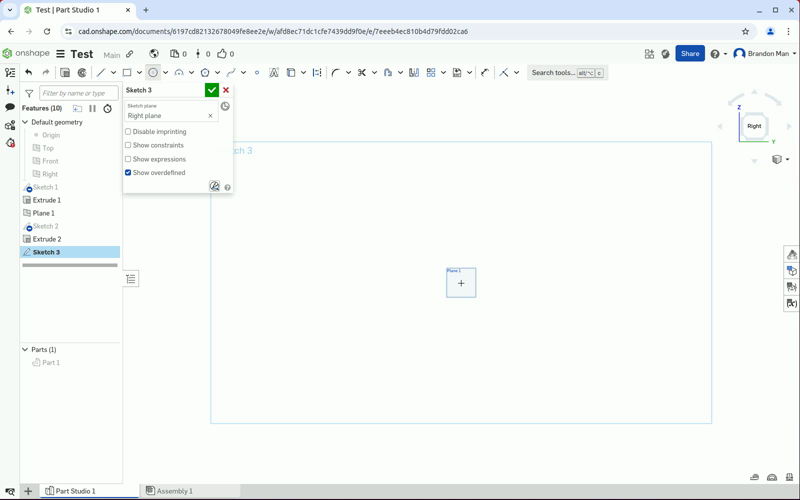
key_up(shift)
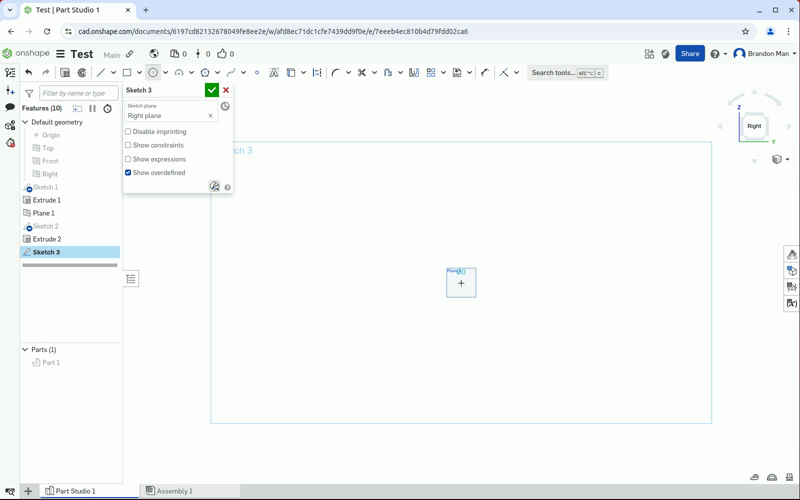
mouse_move(480, 282)
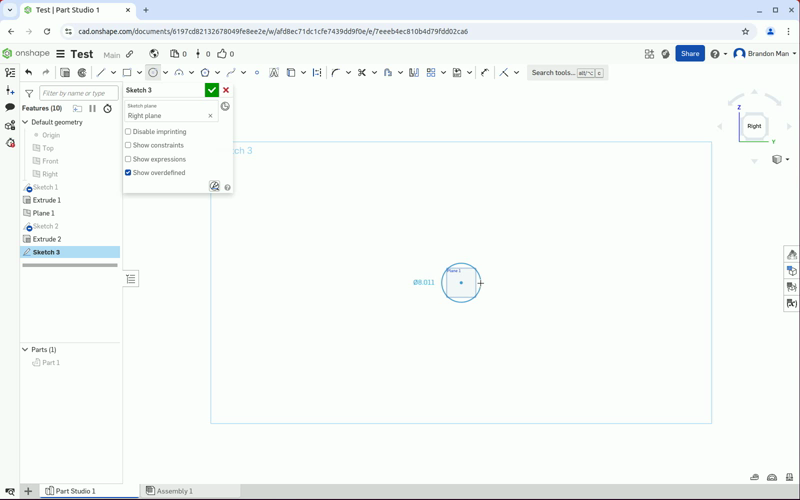
click(480, 282)
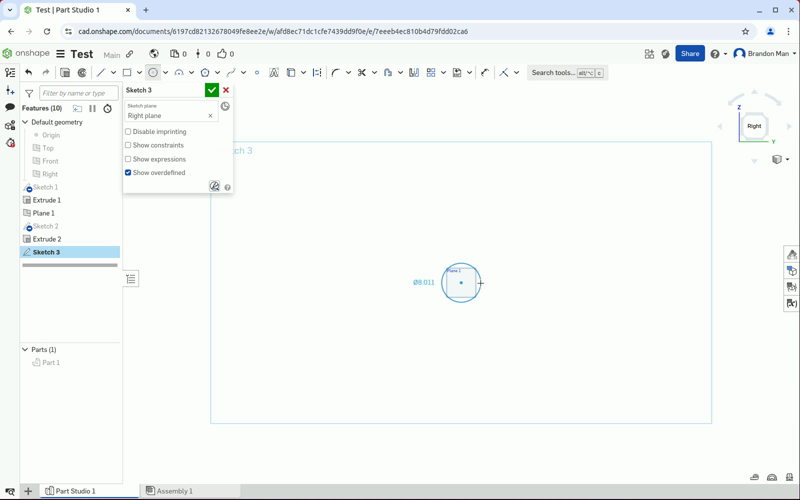
key(esc)
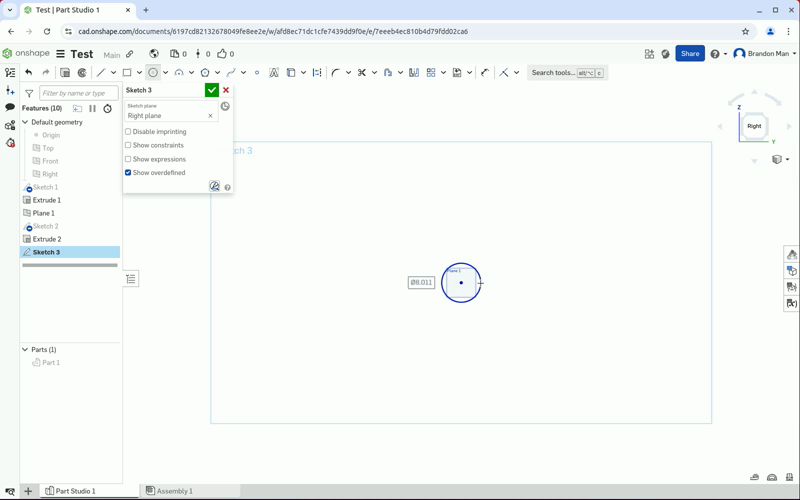
mouse_move(469, 267)
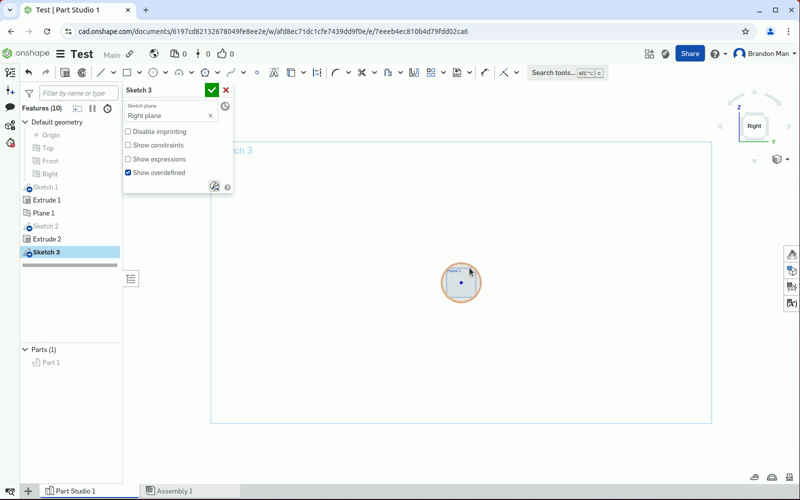
scroll(6)
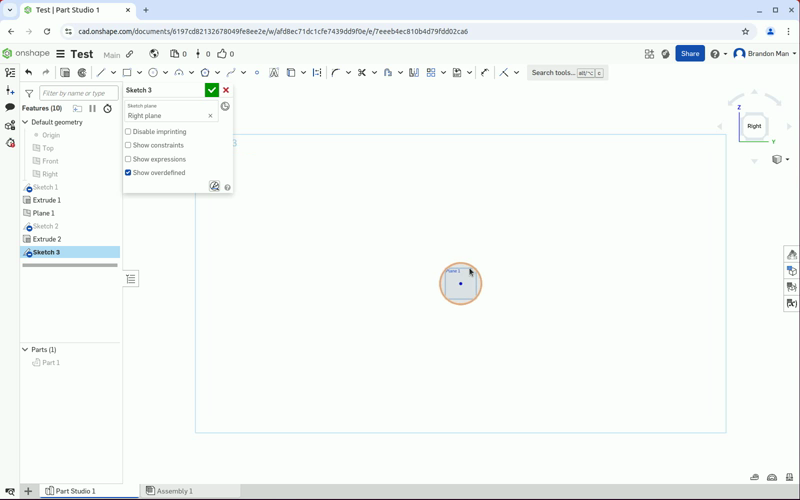
scroll(6)
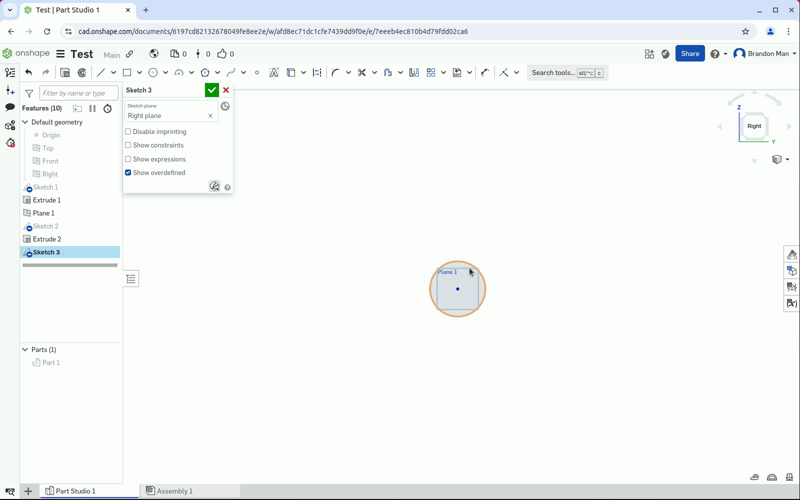
scroll(6)
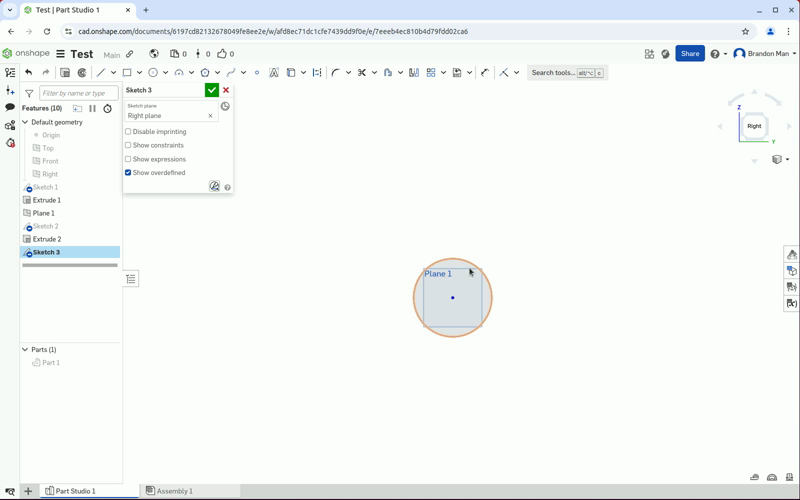
scroll(6)
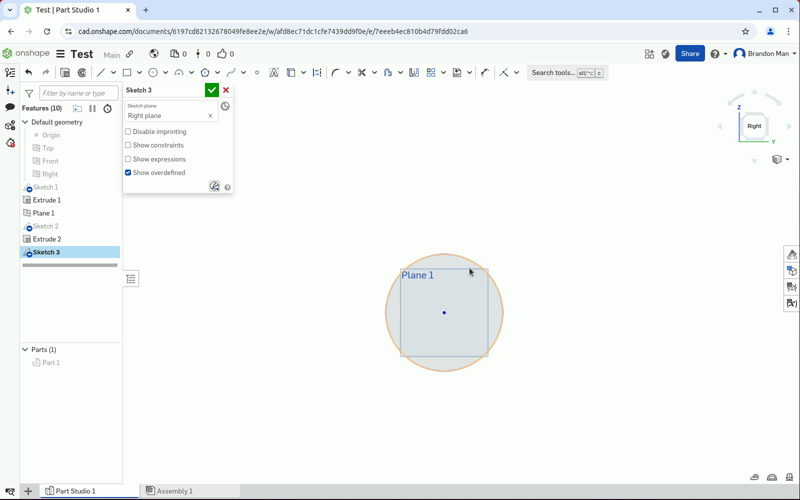
scroll(6)
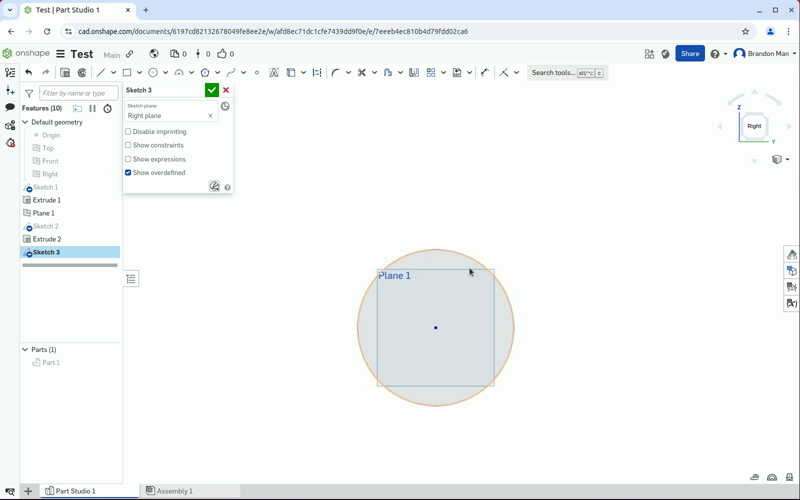
scroll(6)
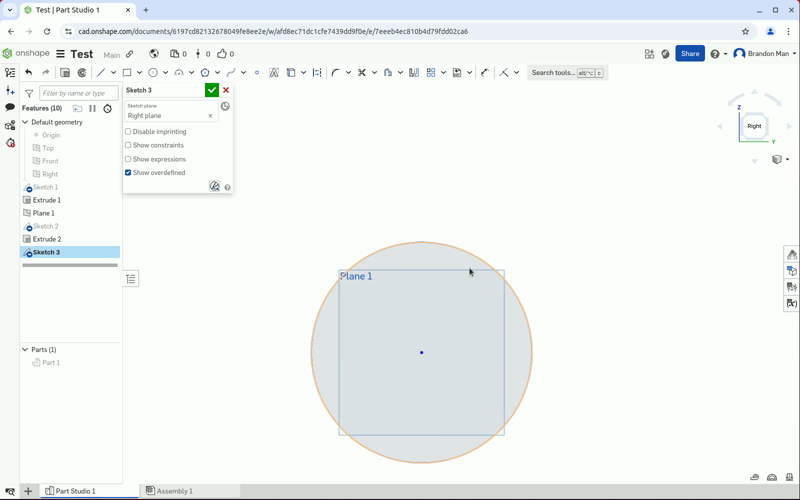
scroll(6)
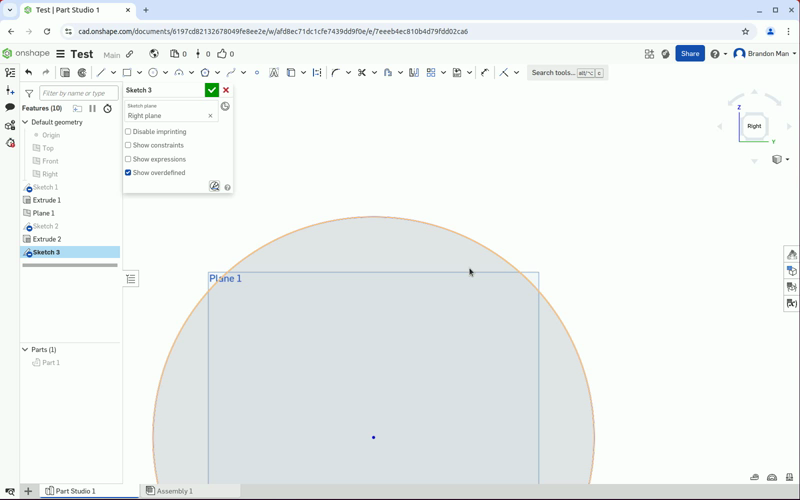
click(469, 267)
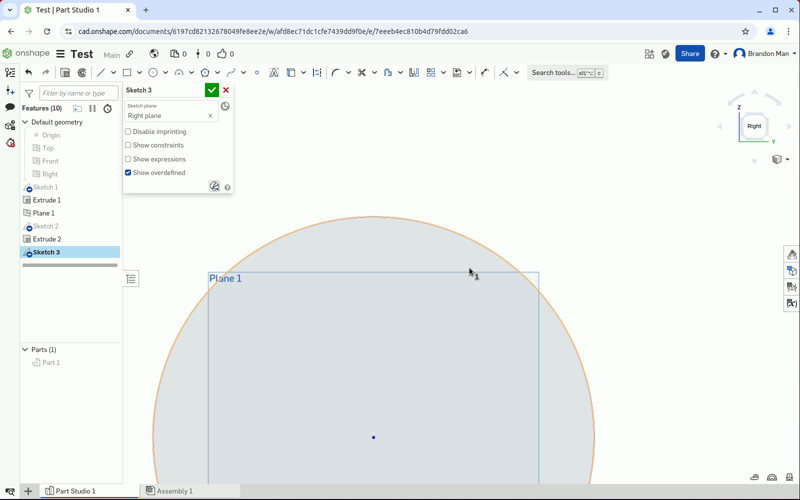
scroll(-6)
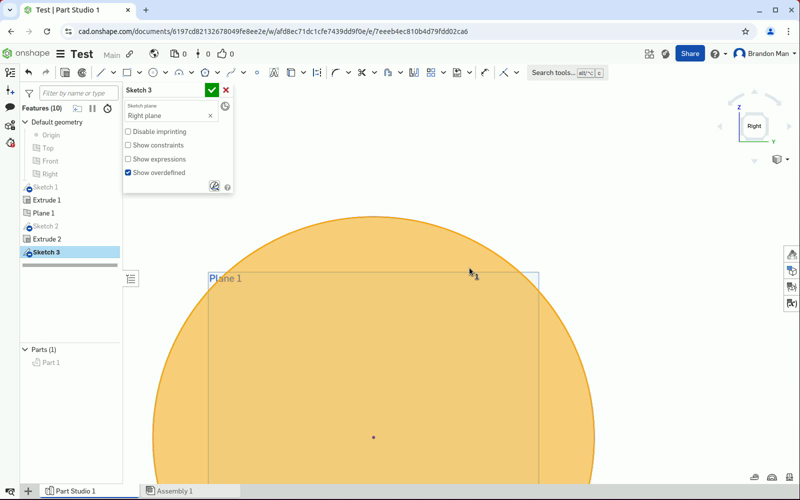
scroll(-6)
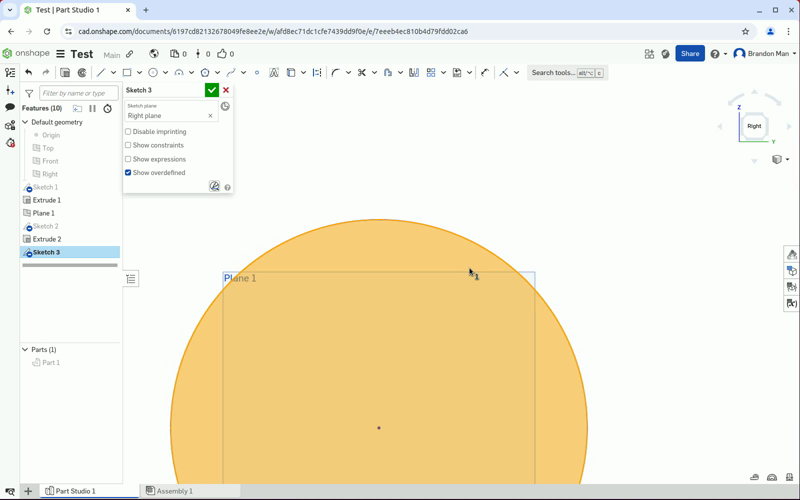
scroll(-6)
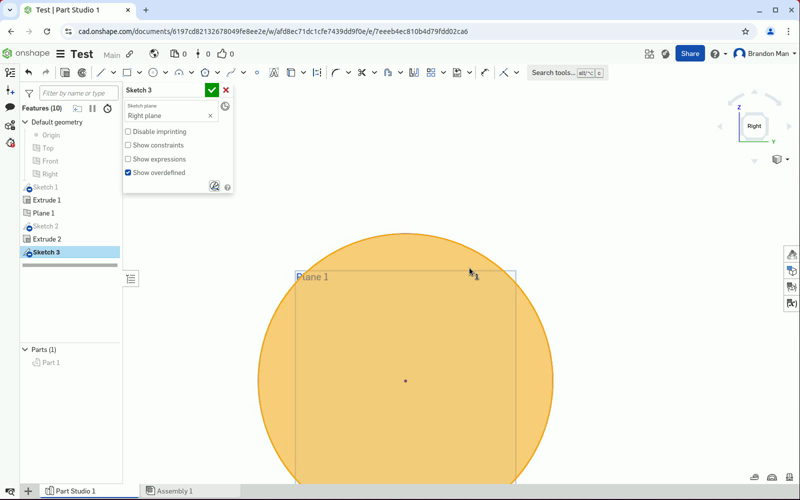
scroll(-6)
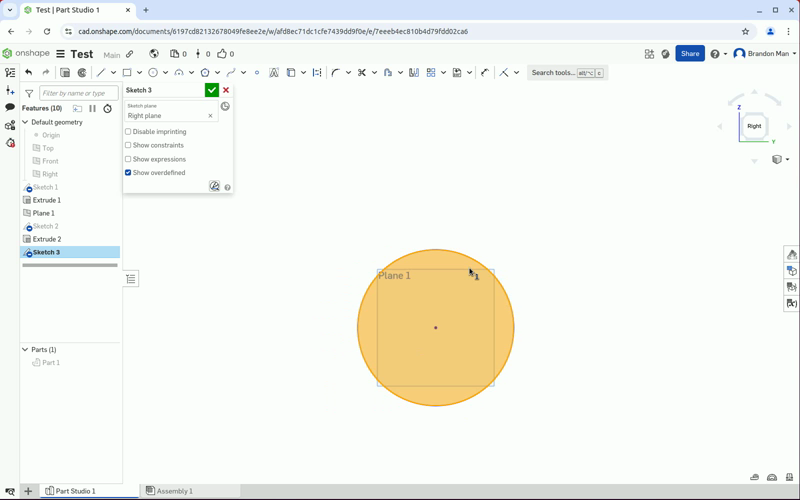
scroll(-6)
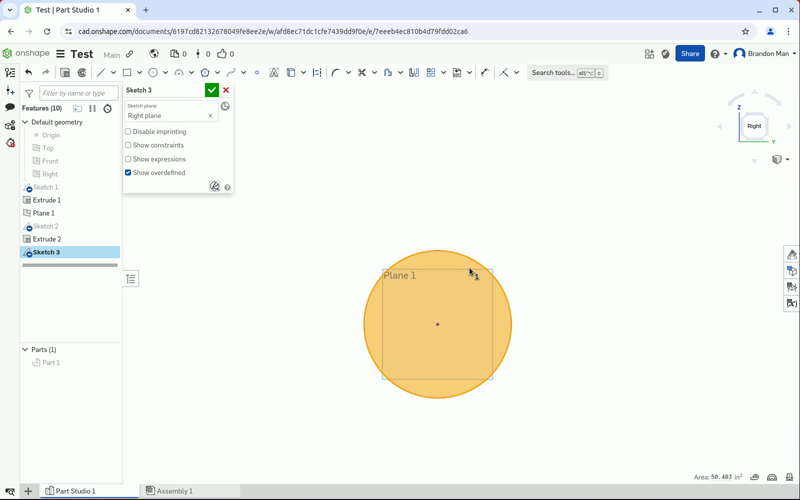
scroll(-6)
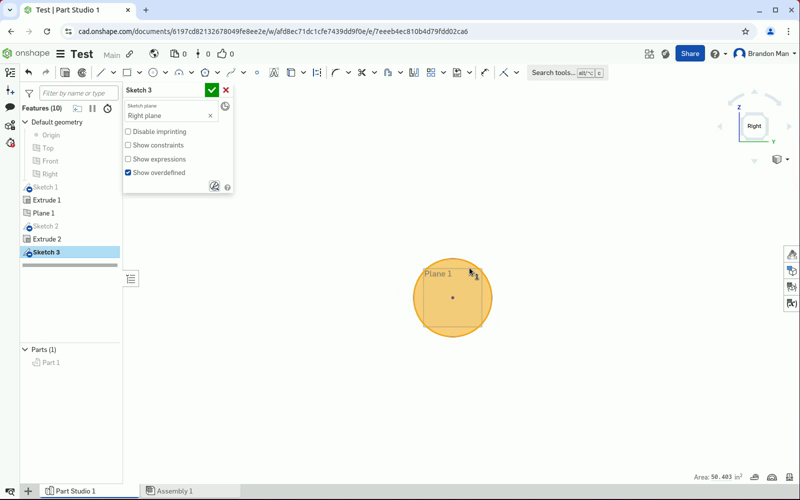
scroll(-6)
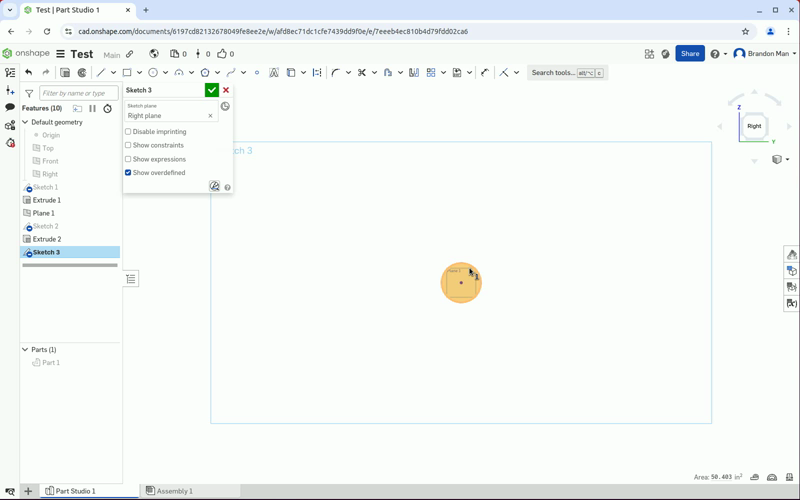
mouse_move(73, 352)
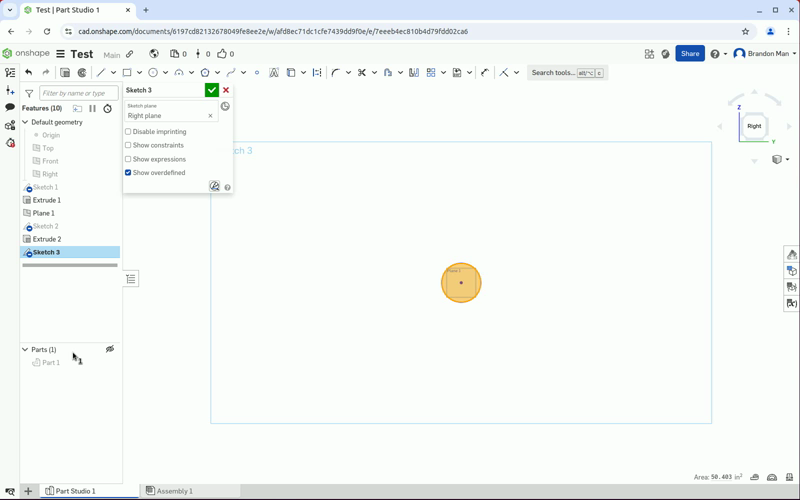
key(shift+y)
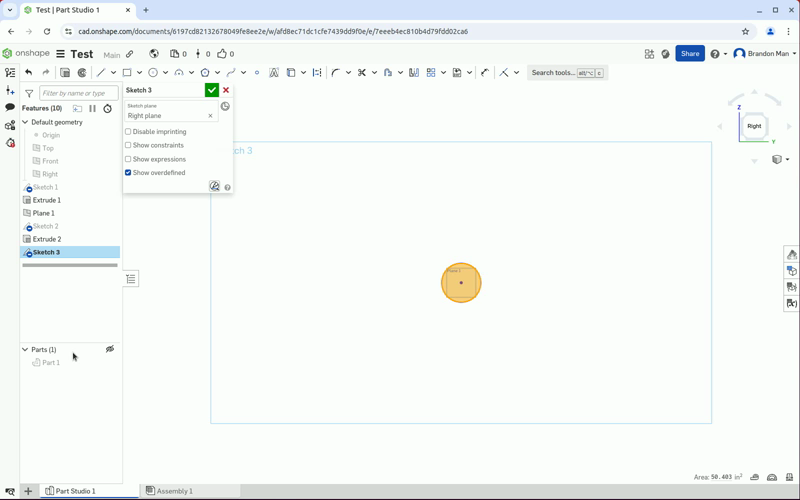
key(shift+e)
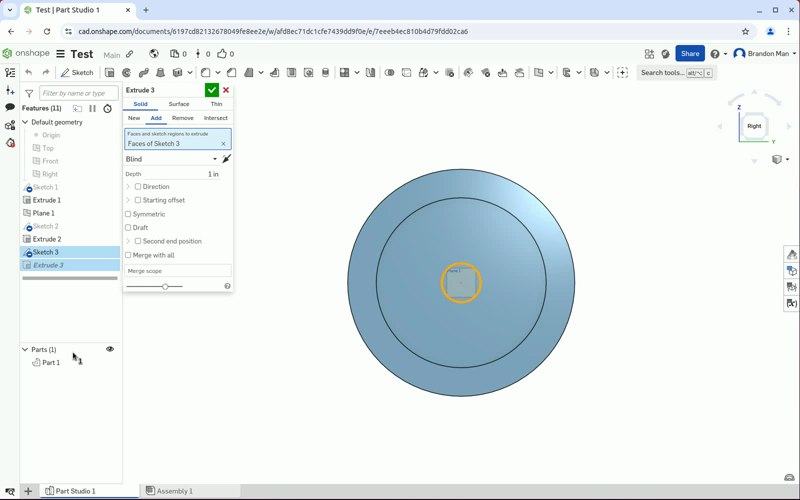
mouse_move(143, 106)
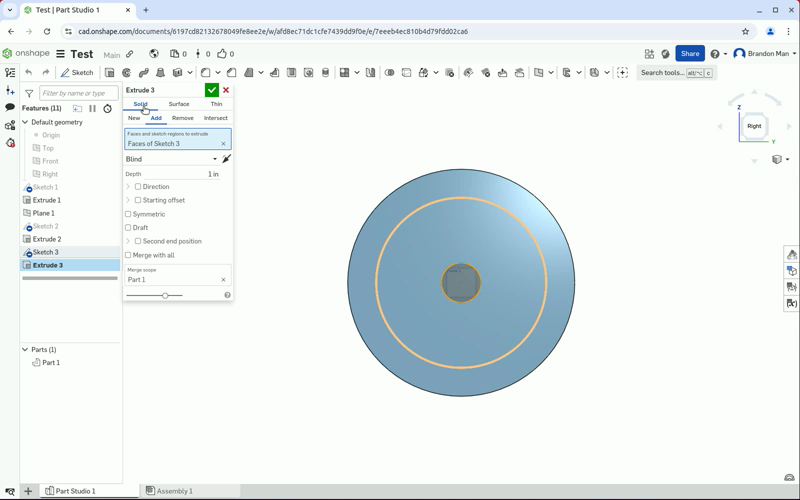
click(143, 106)
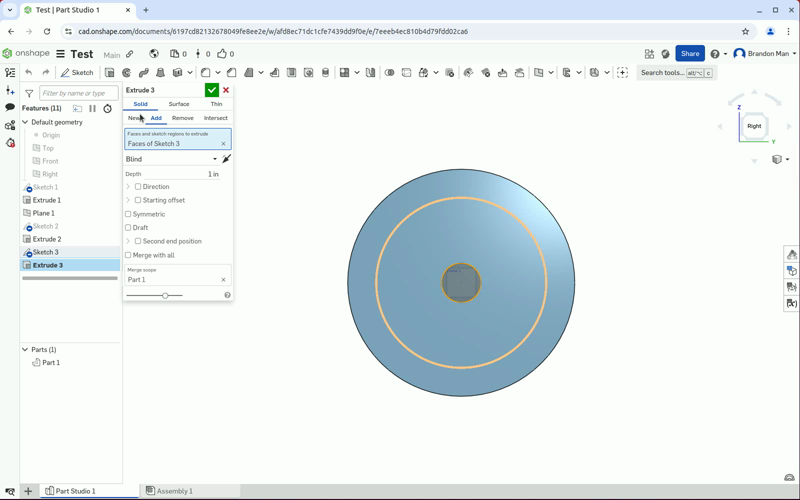
mouse_move(137, 120)
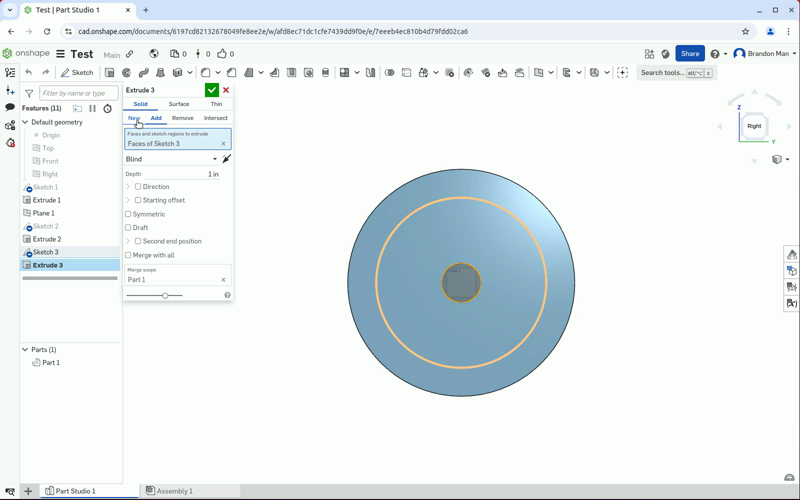
click(137, 120)
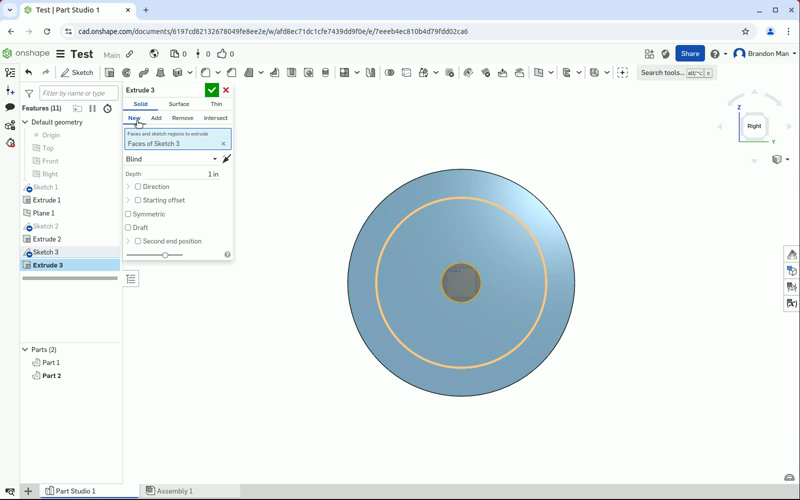
key(tab, 4)
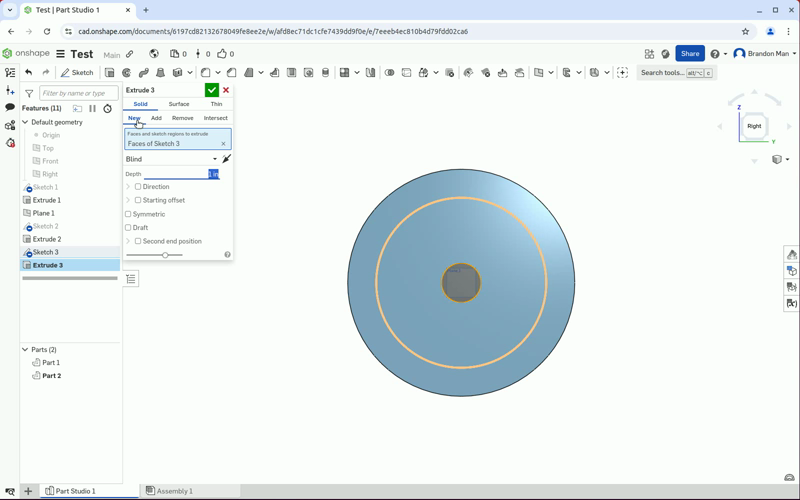
text(5.777)
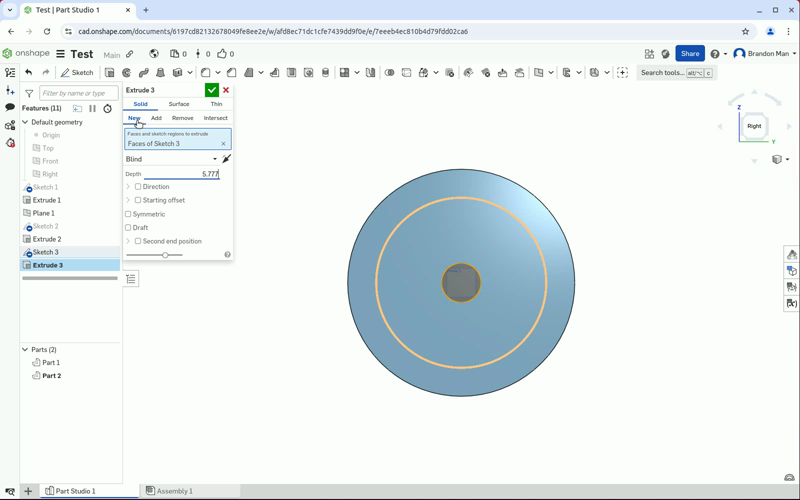
key(enter)
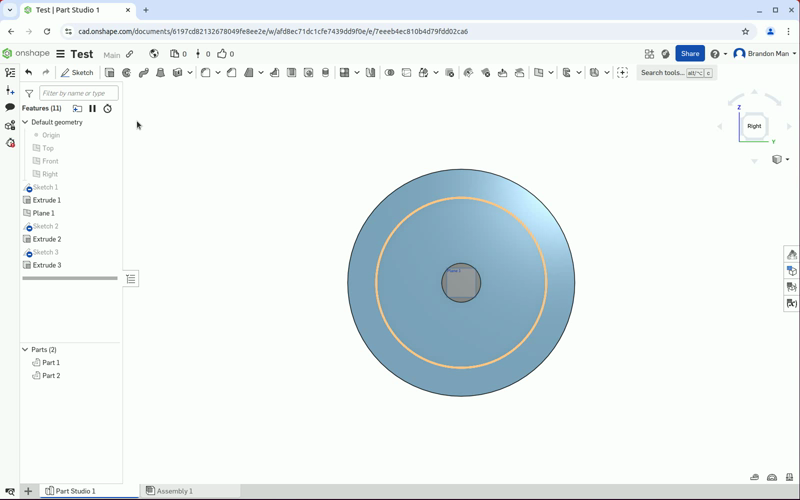
key(shift+h)
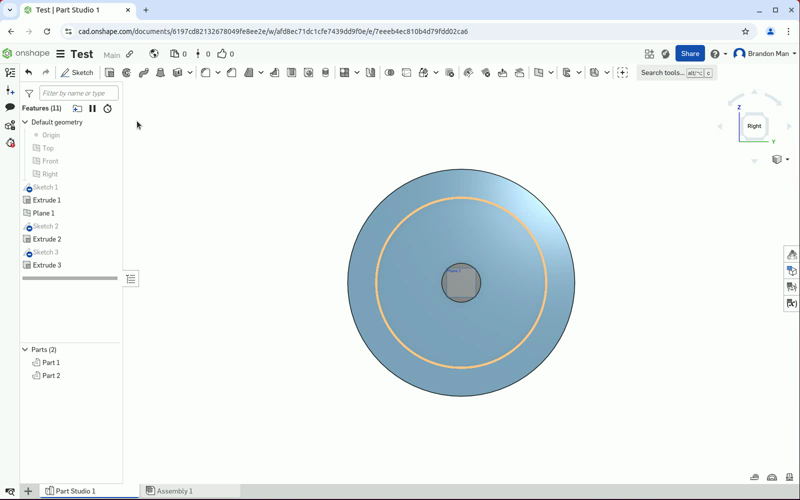
key(shift+h)
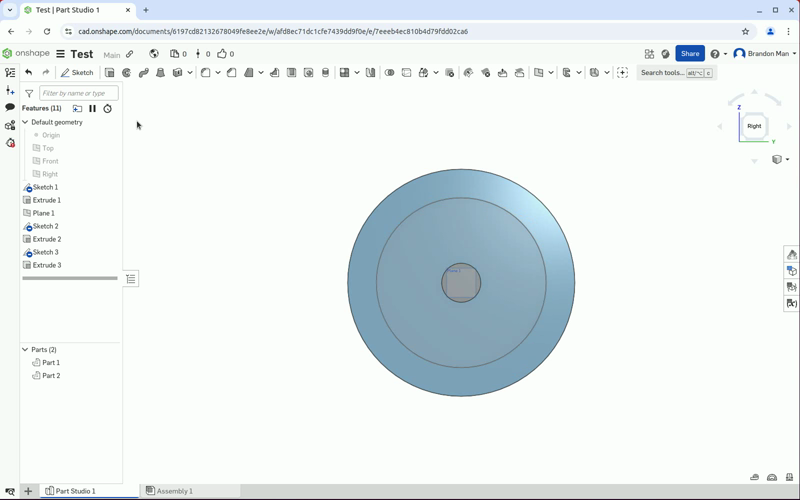
key(shift+7)
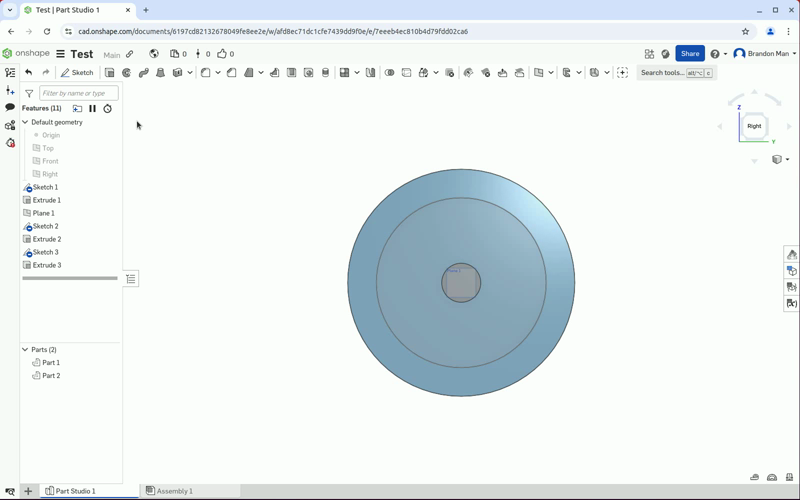
key(right, 2)
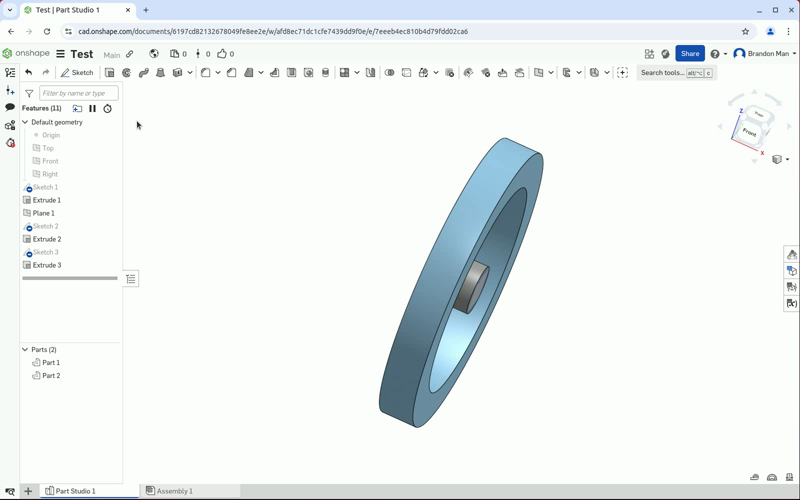
key(down, 2)
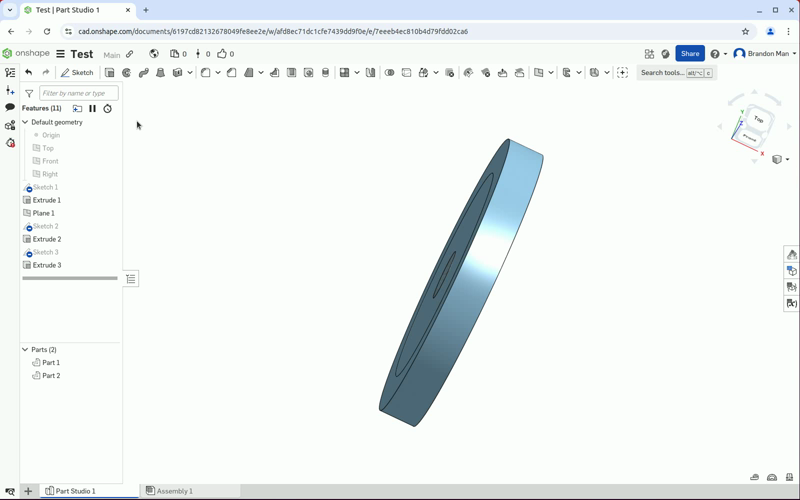
key(up, 2)
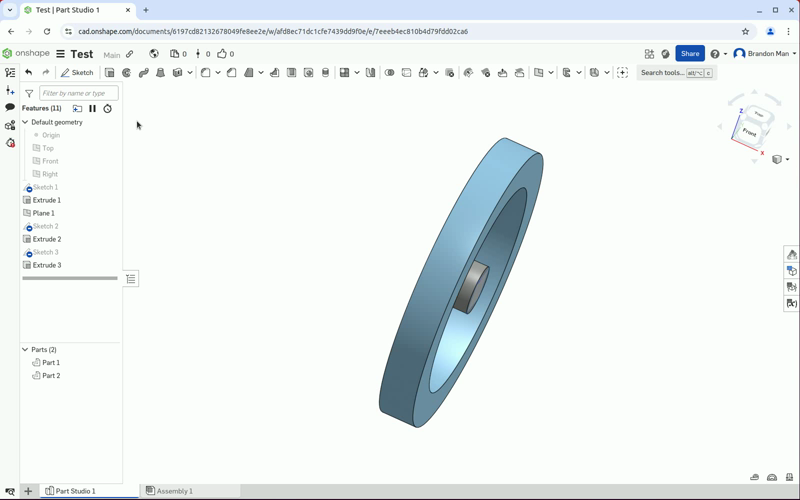
key(left, 2)
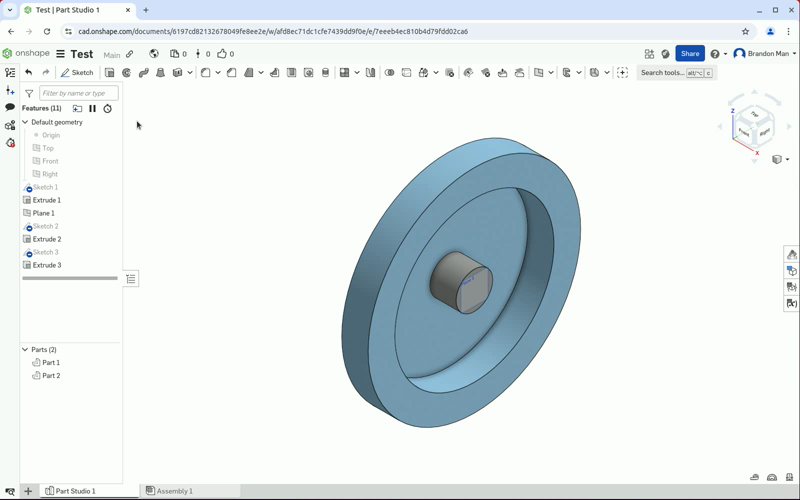
mouse_move(73, 189)
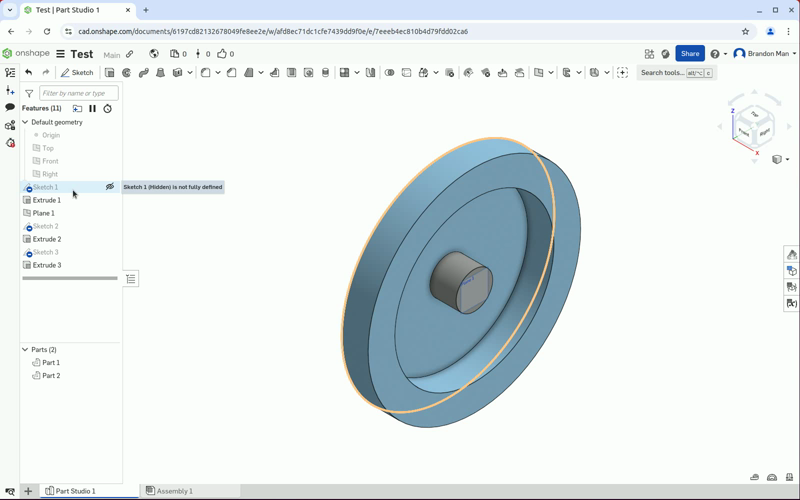
click(73, 189)